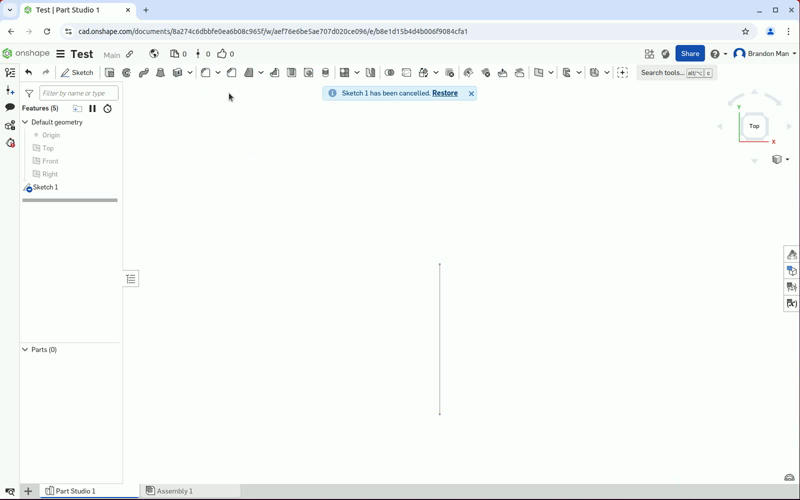
key(shift+h)
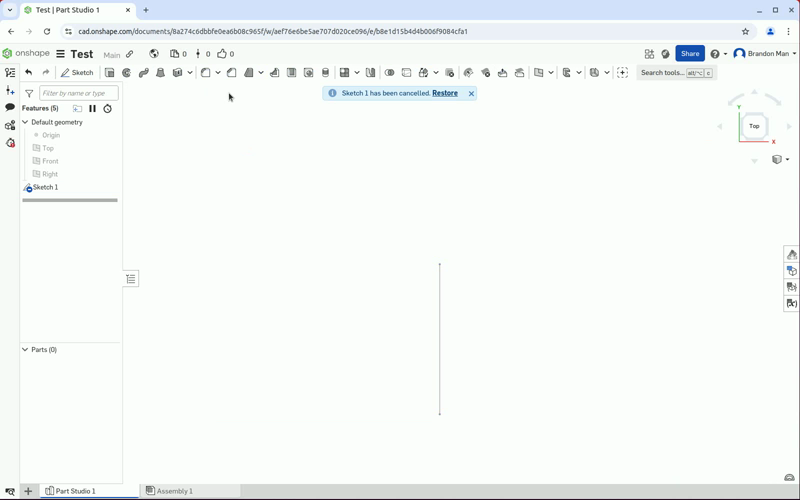
key(shift+s)
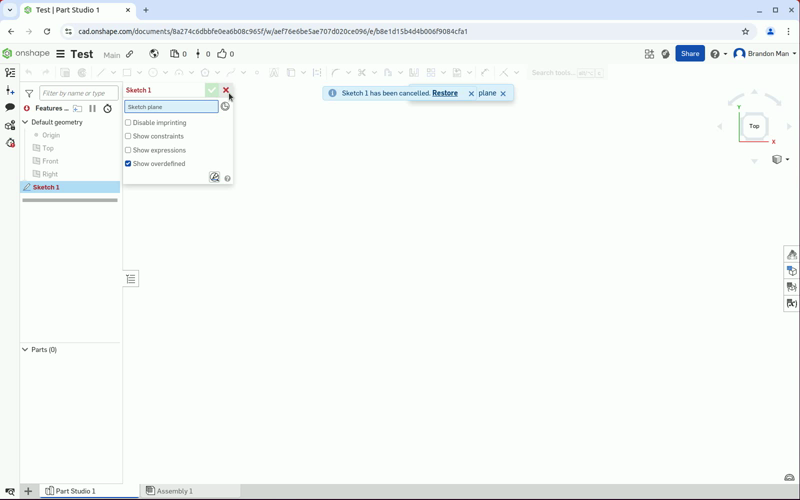
mouse_move(73, 150)
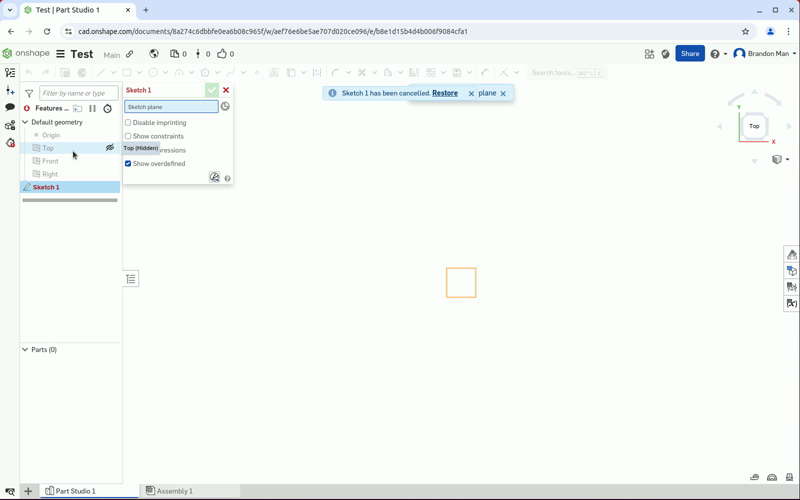
click(73, 150)
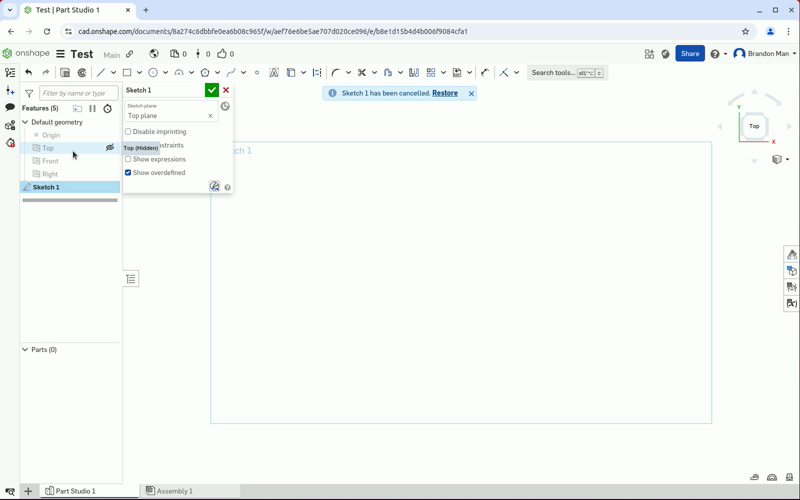
mouse_move(73, 352)
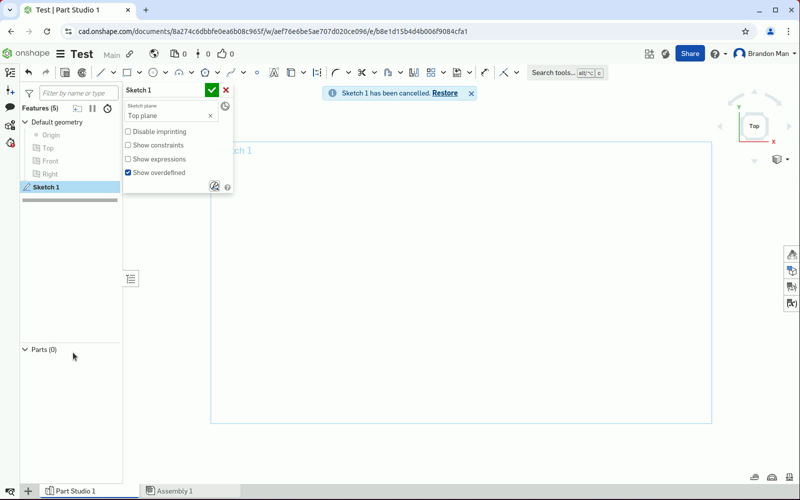
key(y)
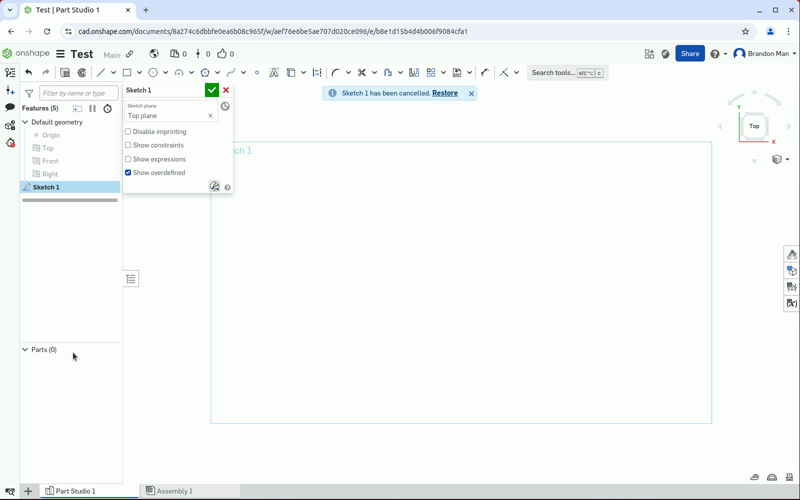
key(l)
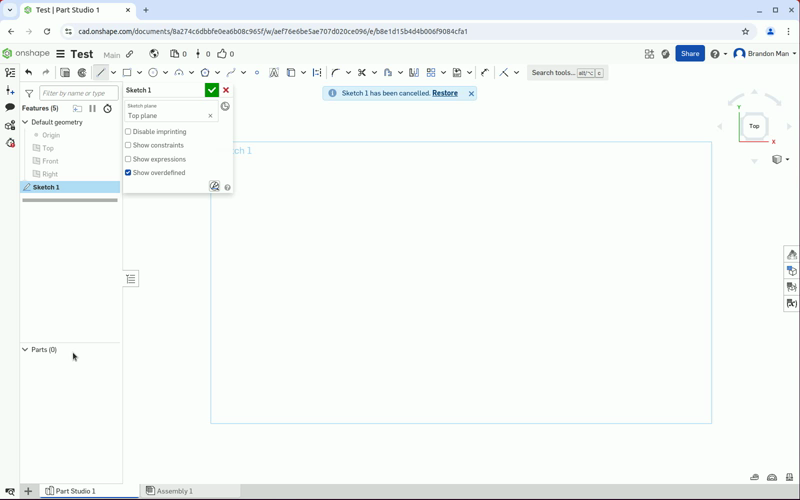
key_down(shift)
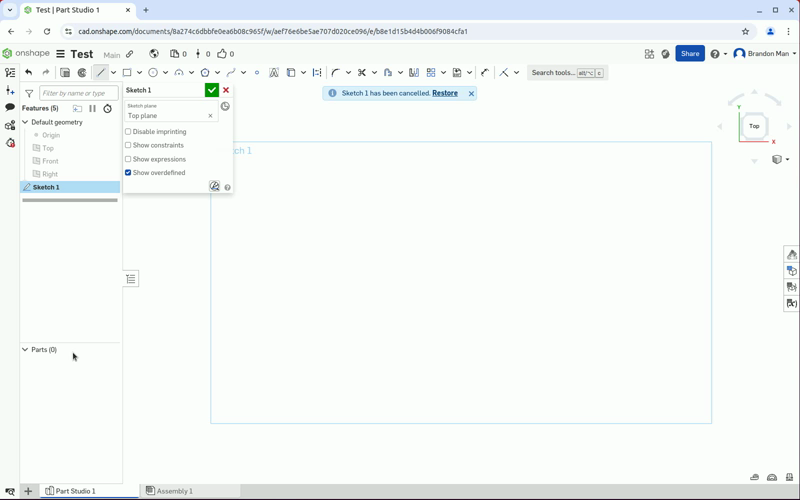
mouse_move(348, 333)
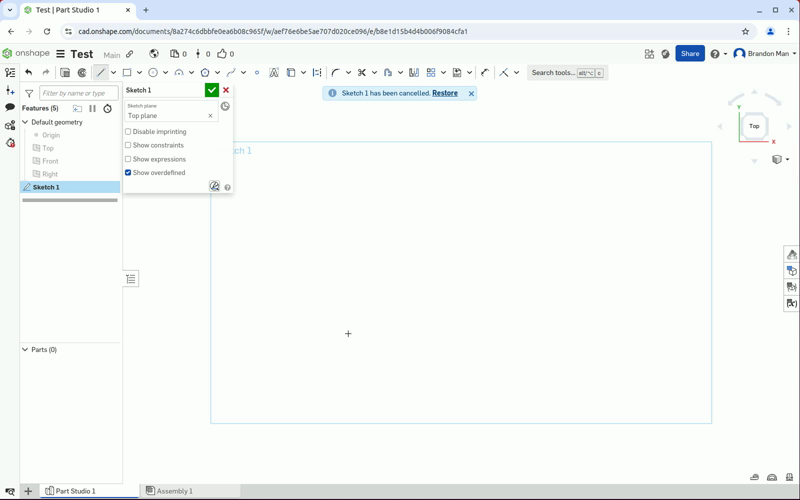
click(348, 333)
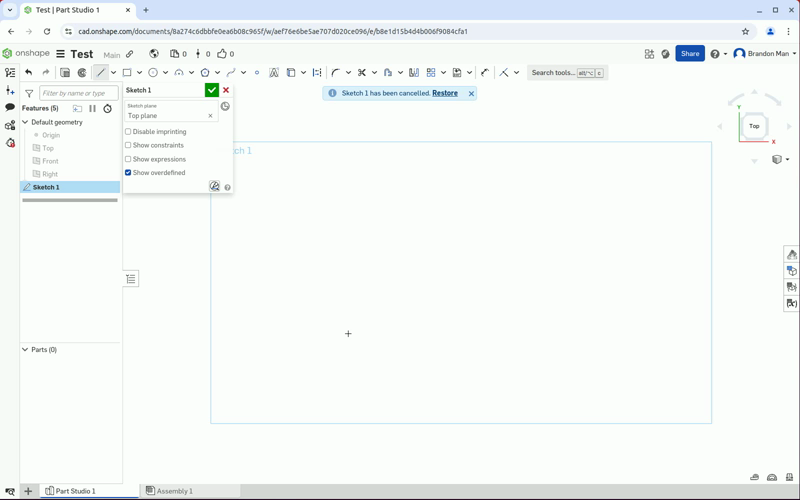
key_up(shift)
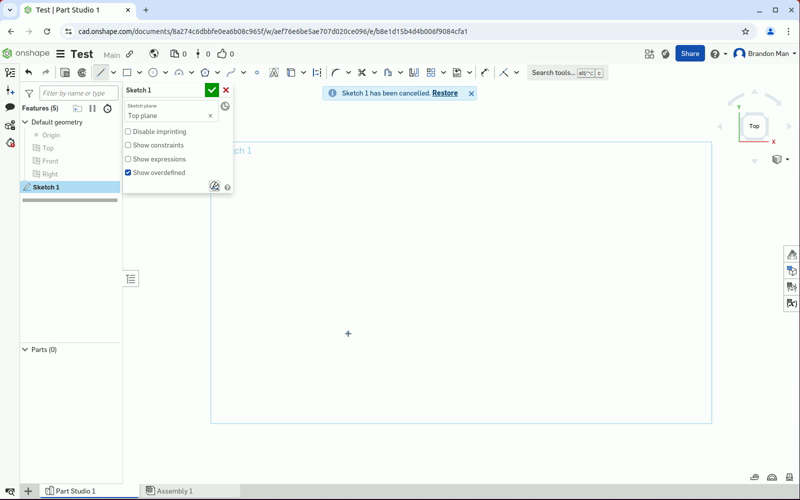
key_down(shift)
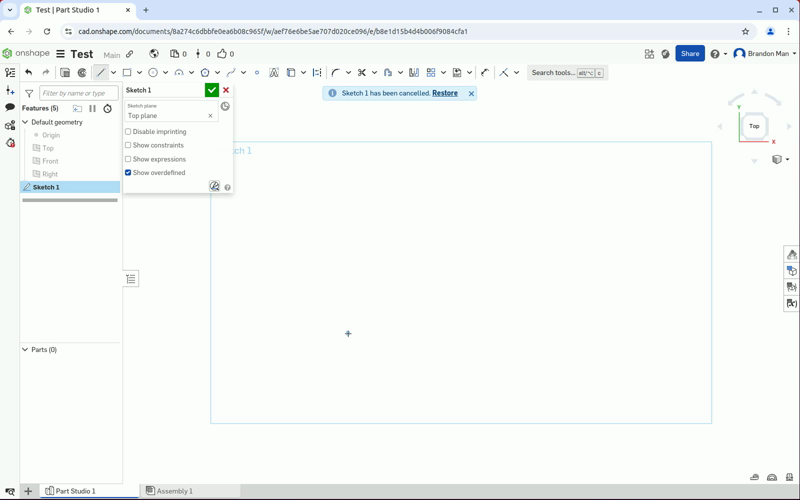
mouse_move(572, 333)
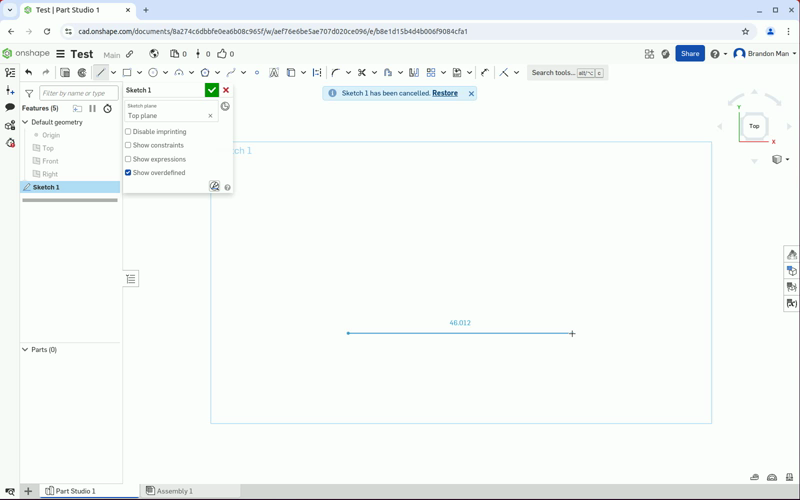
click(572, 333)
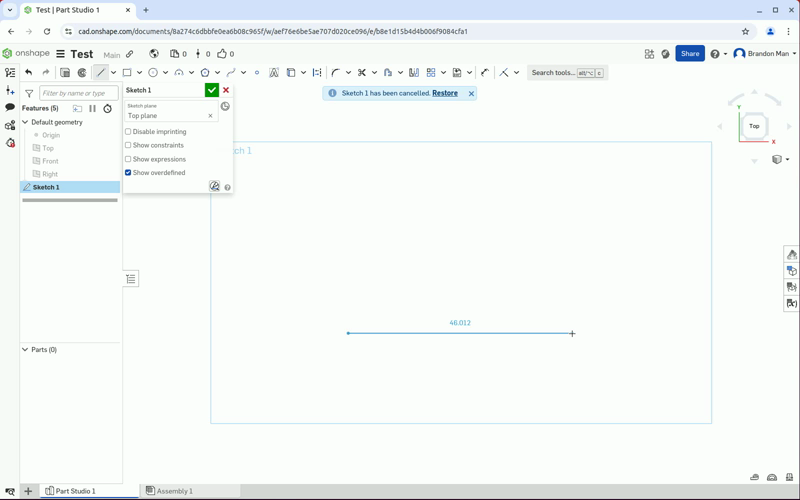
key_up(shift)
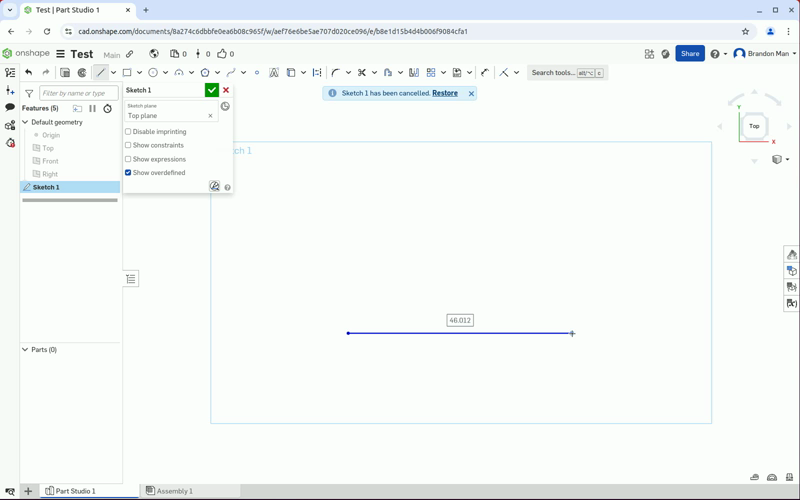
key_down(shift)
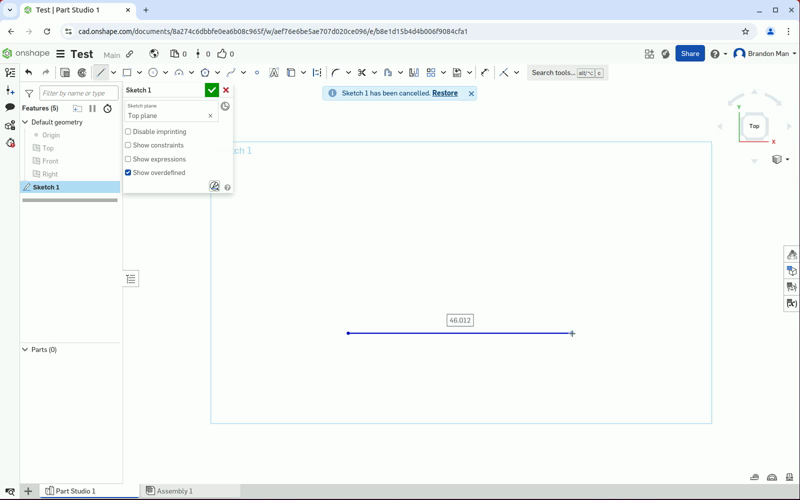
mouse_move(572, 234)
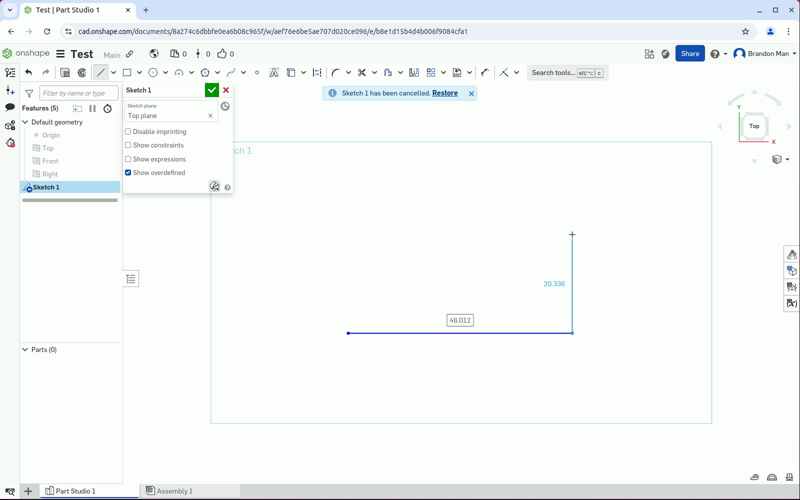
click(572, 234)
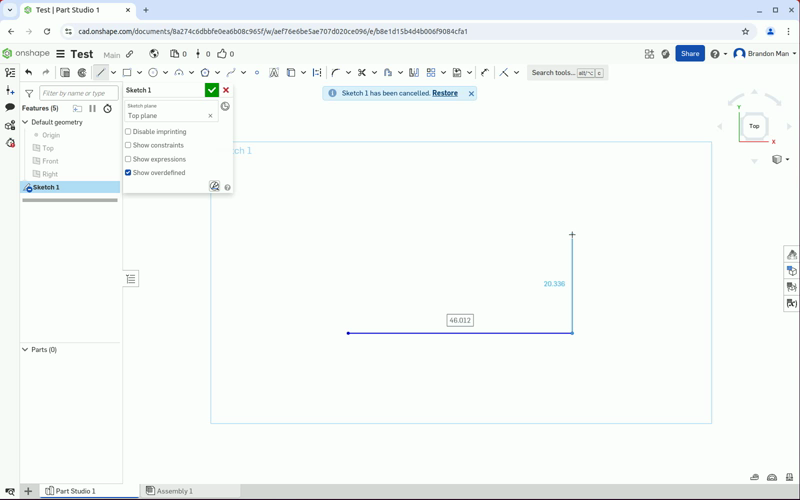
key_up(shift)
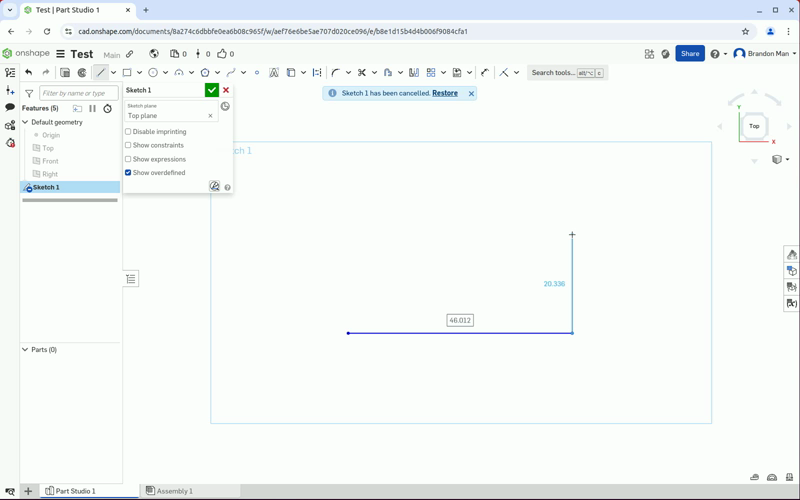
key_down(shift)
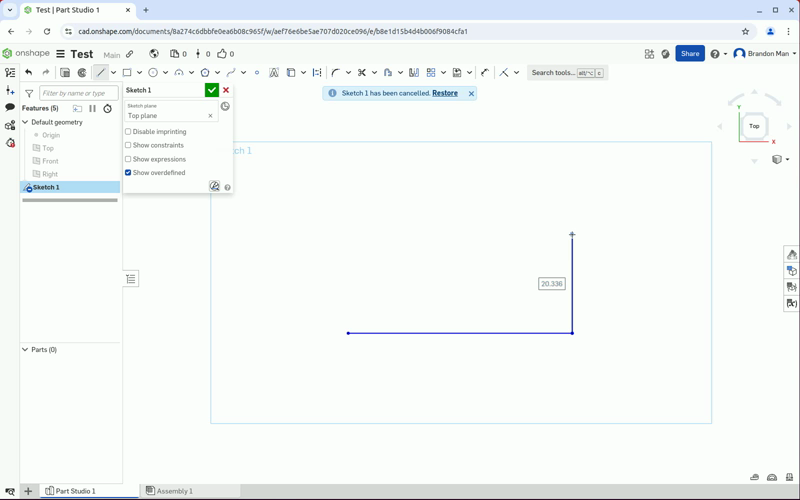
mouse_move(348, 234)
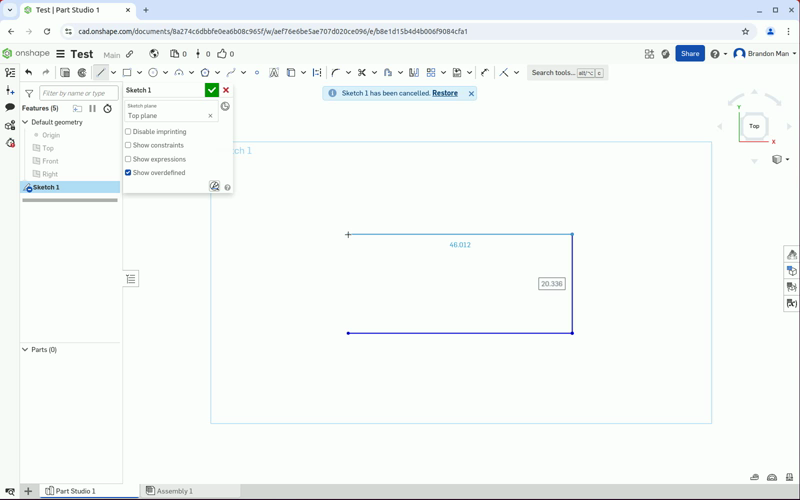
click(348, 234)
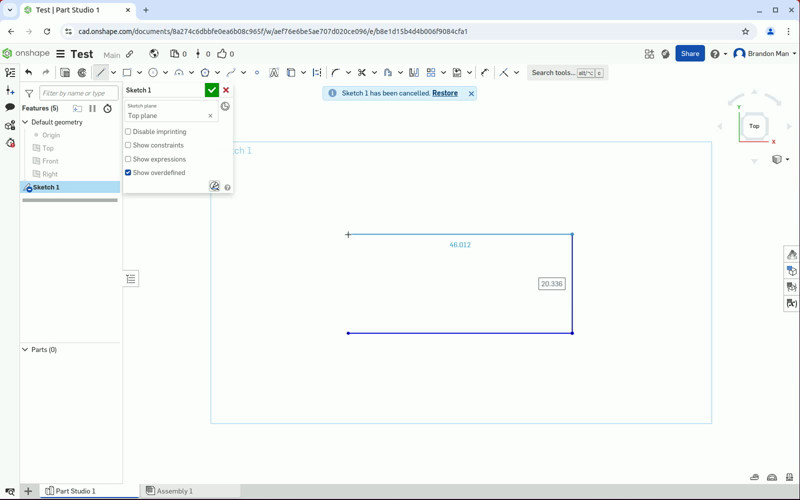
key_up(shift)
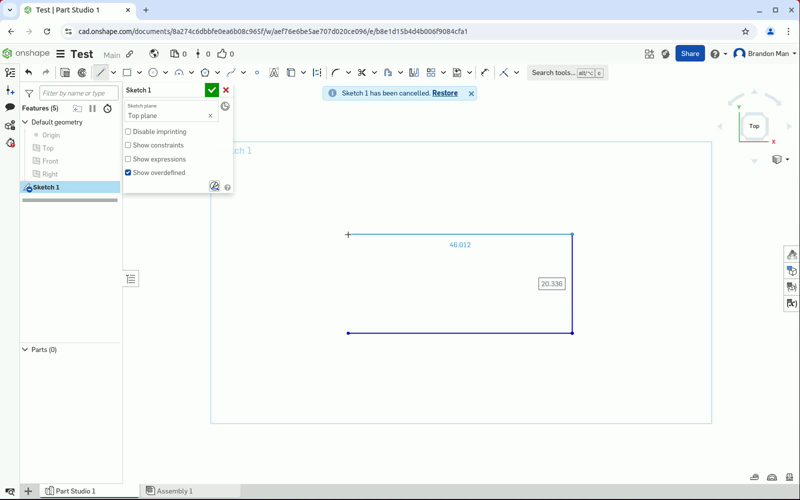
key_down(shift)
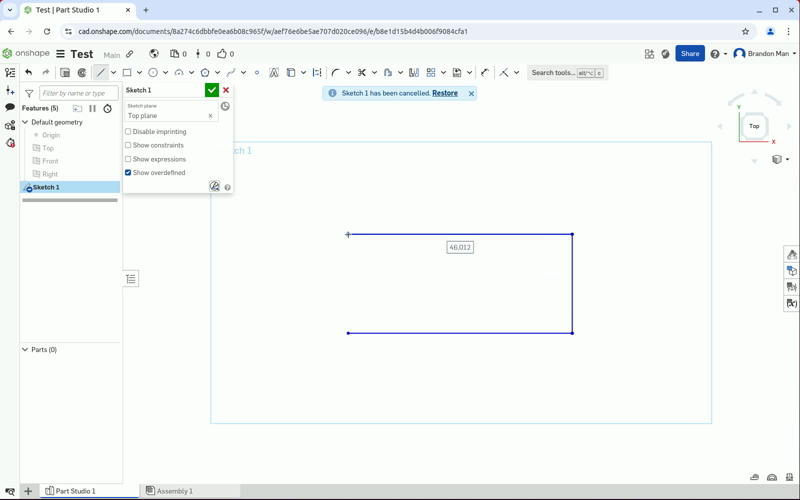
mouse_move(348, 333)
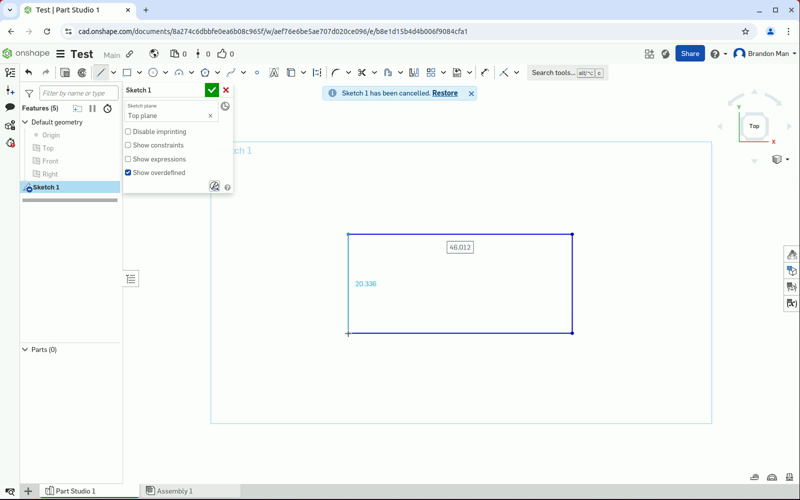
key_up(shift)
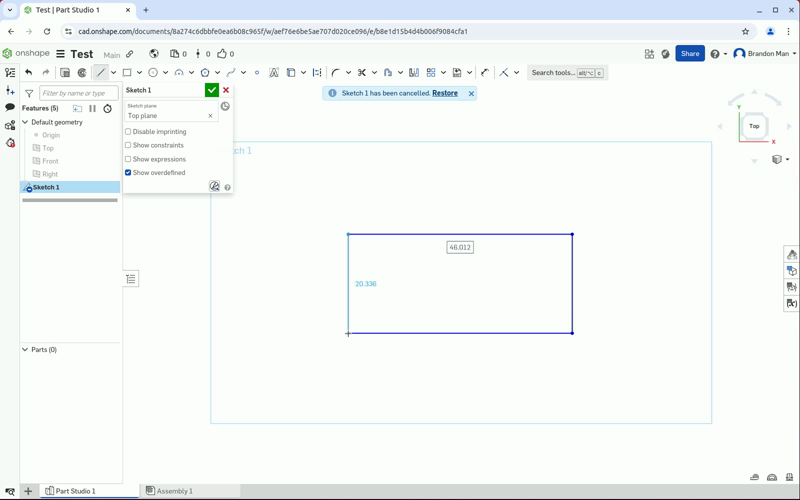
click(348, 333)
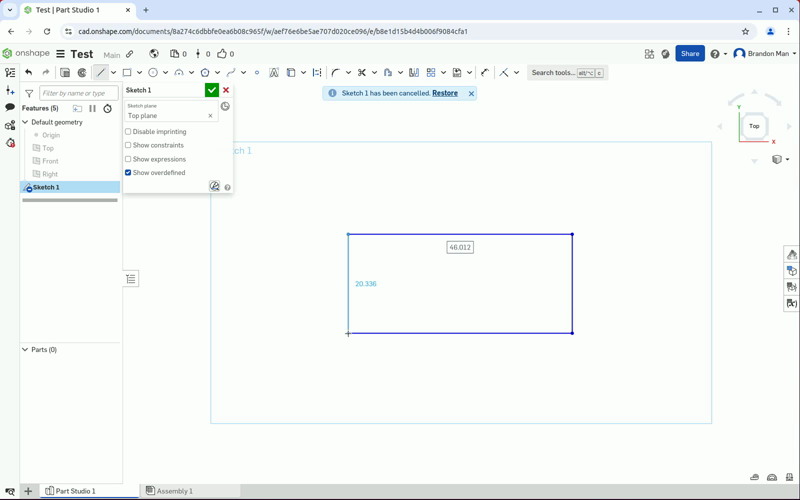
key(esc)
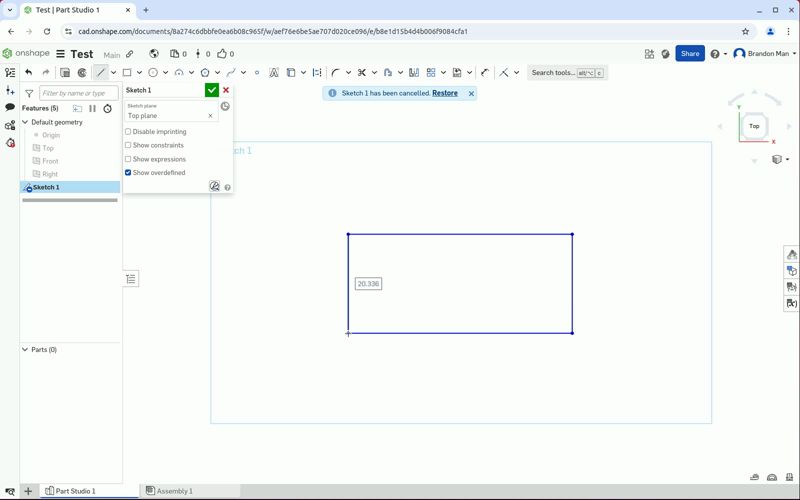
key(c)
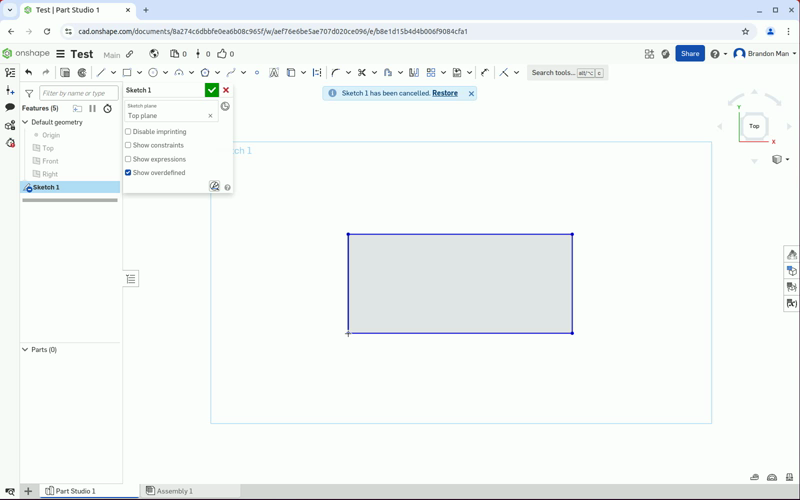
key_down(shift)
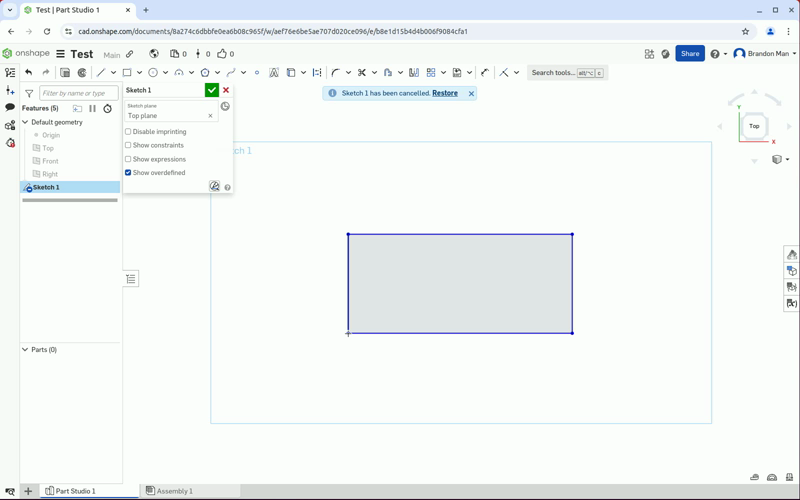
mouse_move(461, 283)
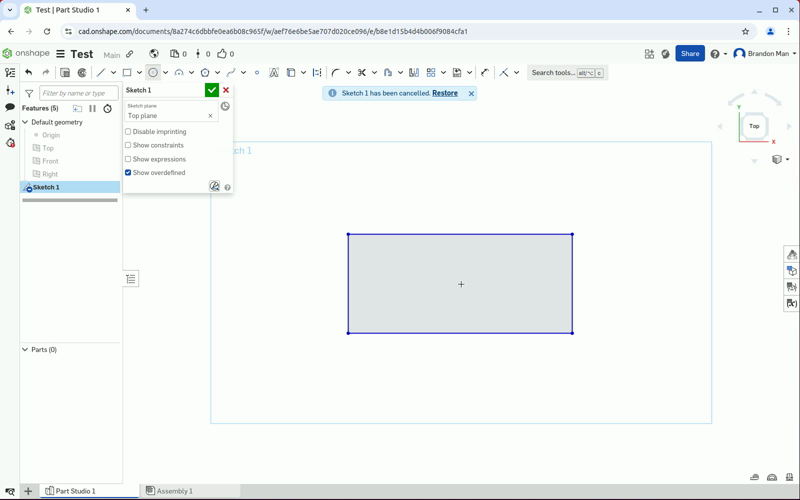
click(461, 283)
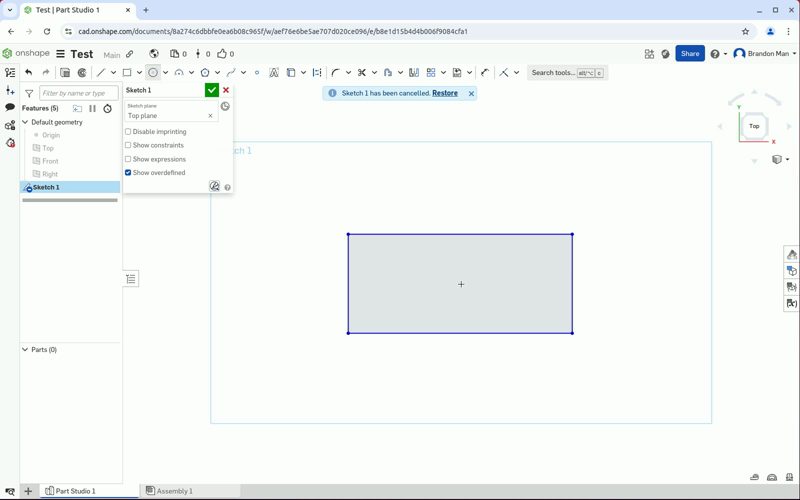
key_up(shift)
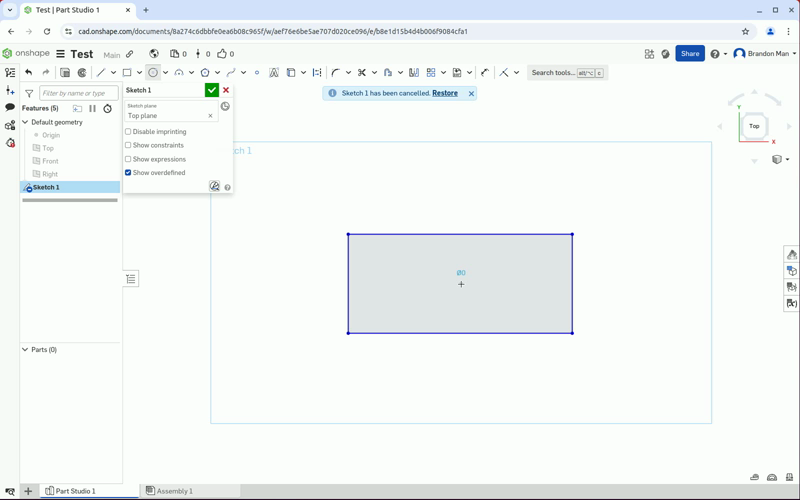
mouse_move(475, 283)
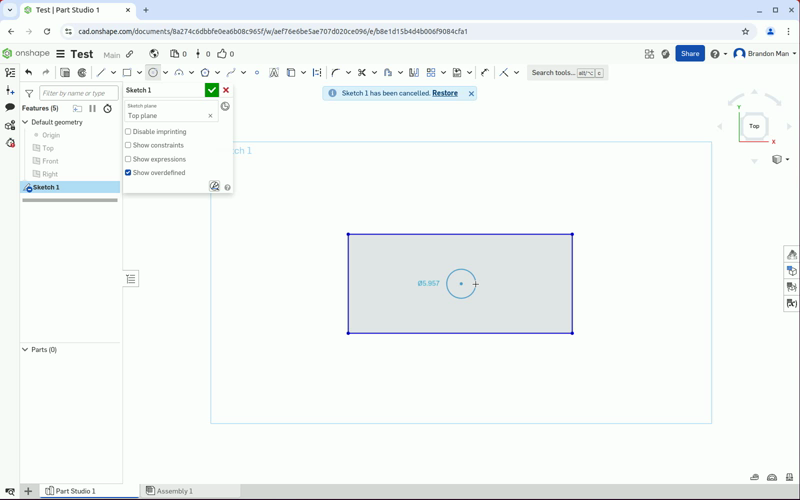
click(475, 283)
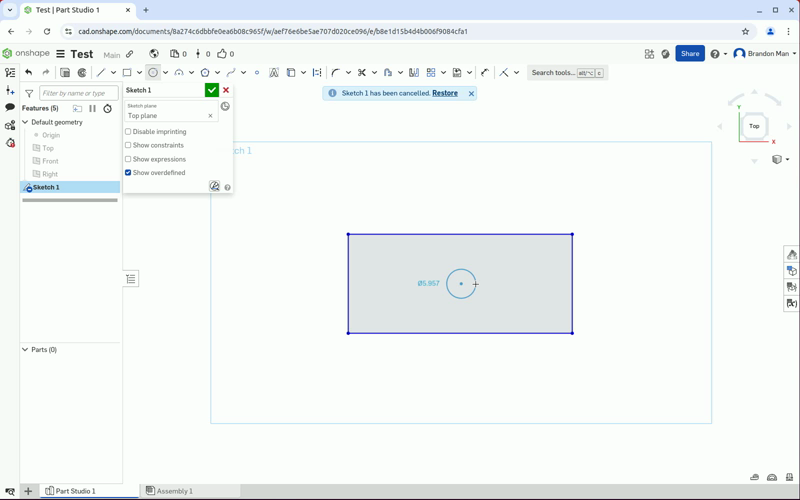
key(esc)
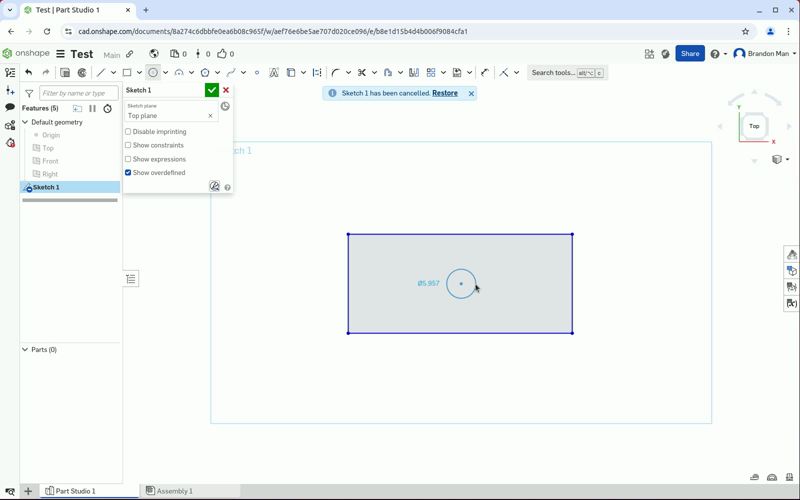
mouse_move(422, 310)
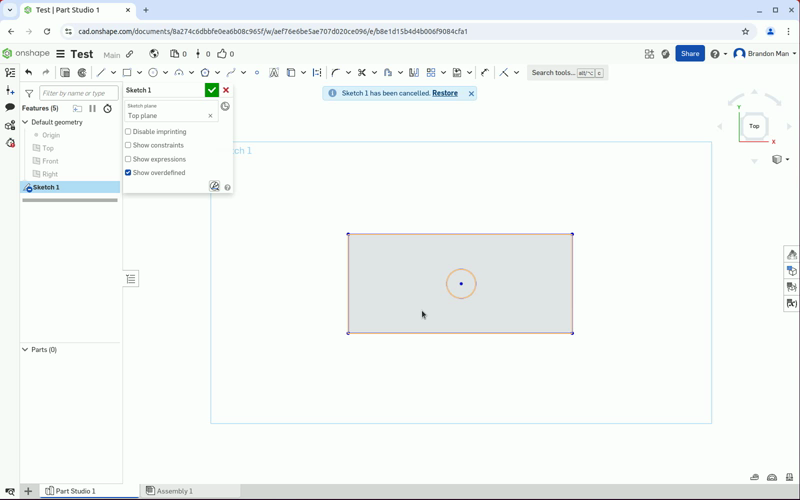
click(422, 310)
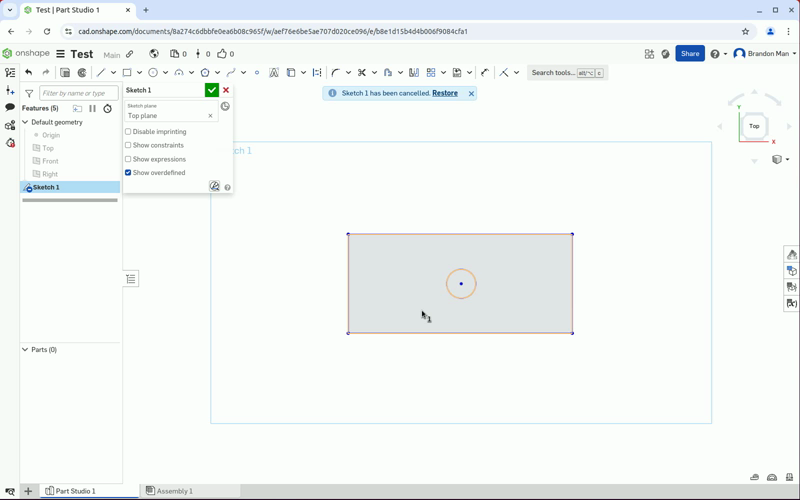
mouse_move(73, 352)
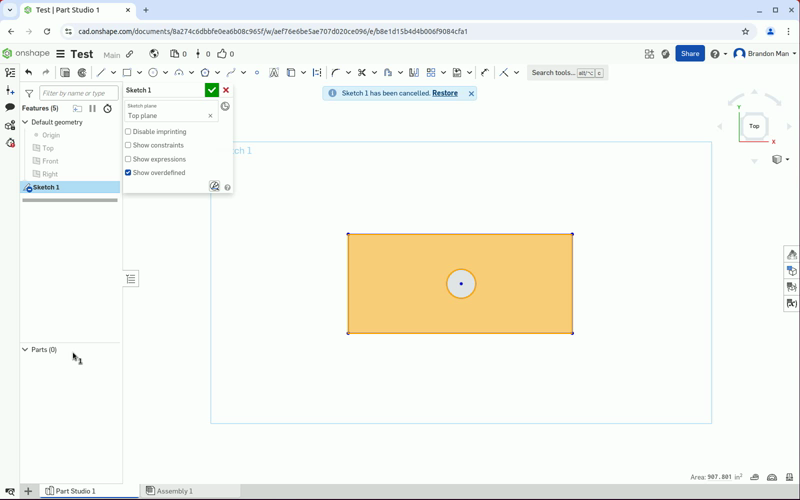
key(shift+y)
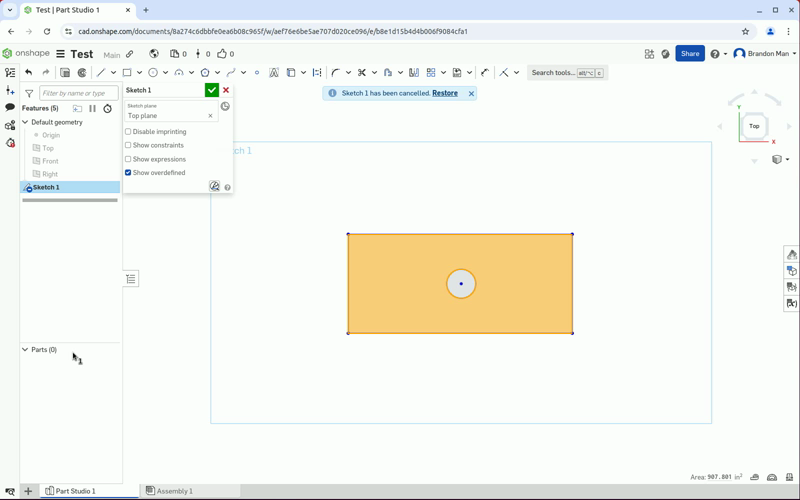
key(shift+e)
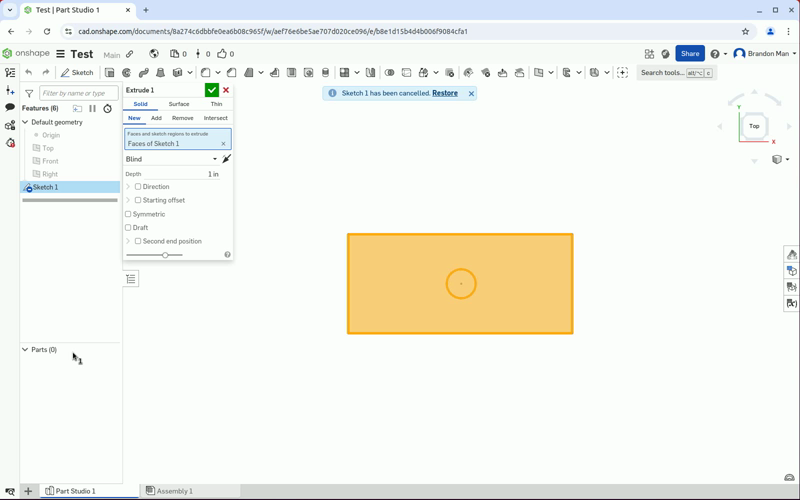
mouse_move(143, 106)
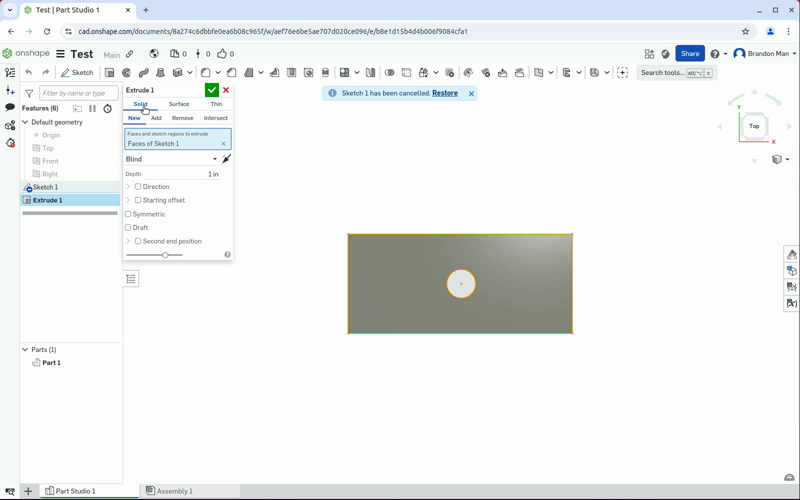
click(143, 106)
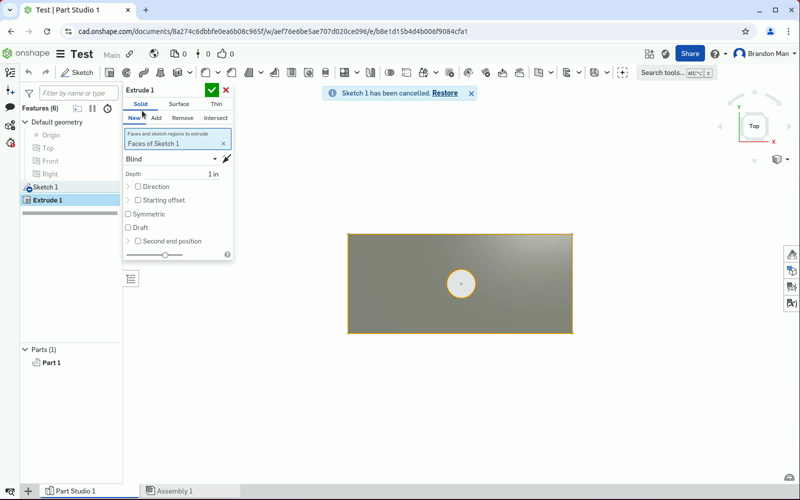
mouse_move(137, 120)
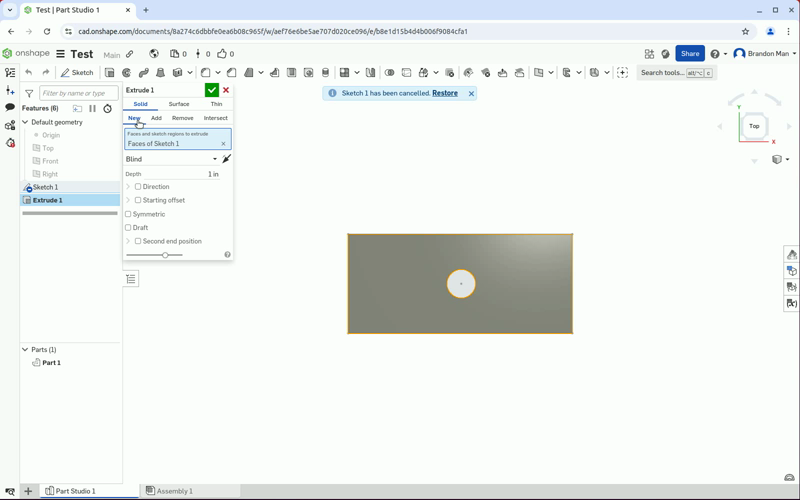
click(137, 120)
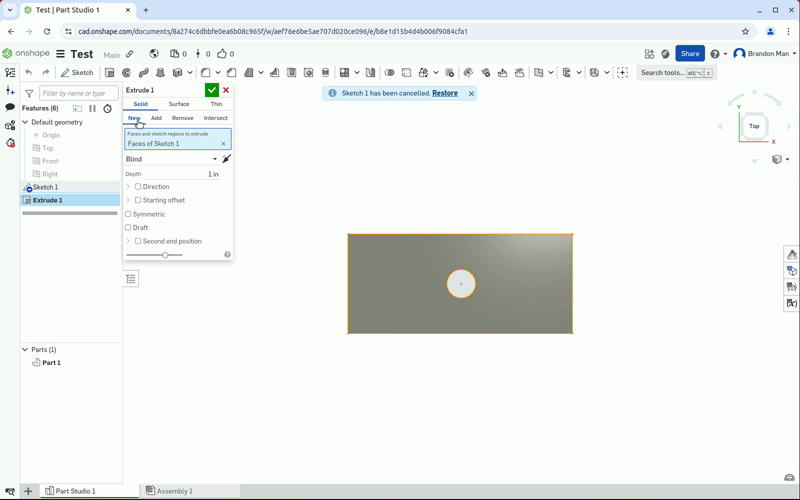
key(tab, 4)
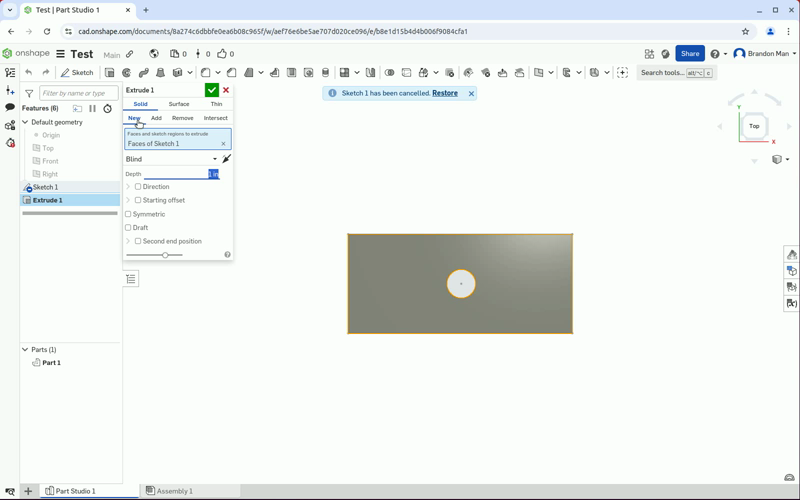
text(5.536)
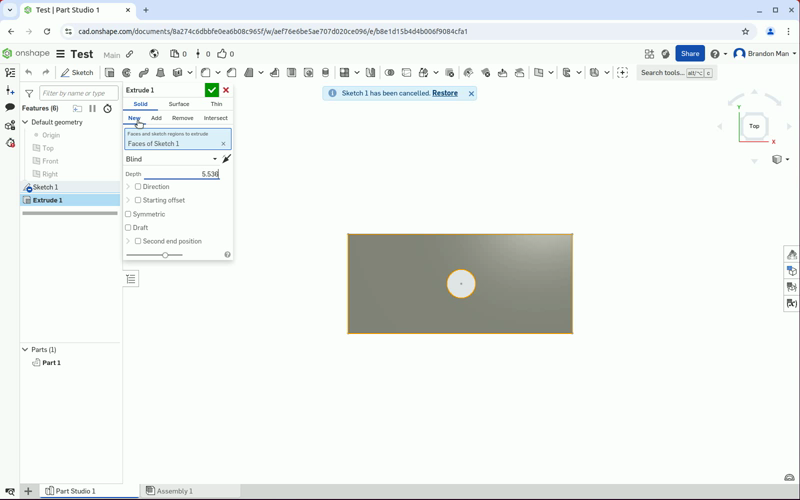
key(enter)
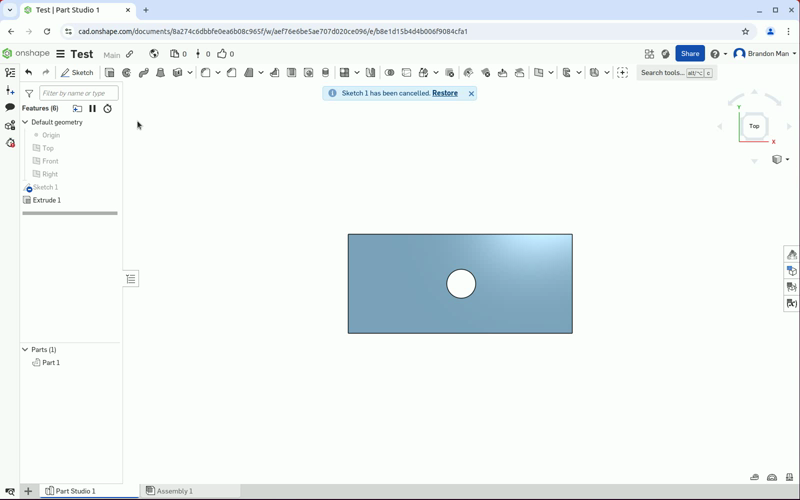
key(shift+h)
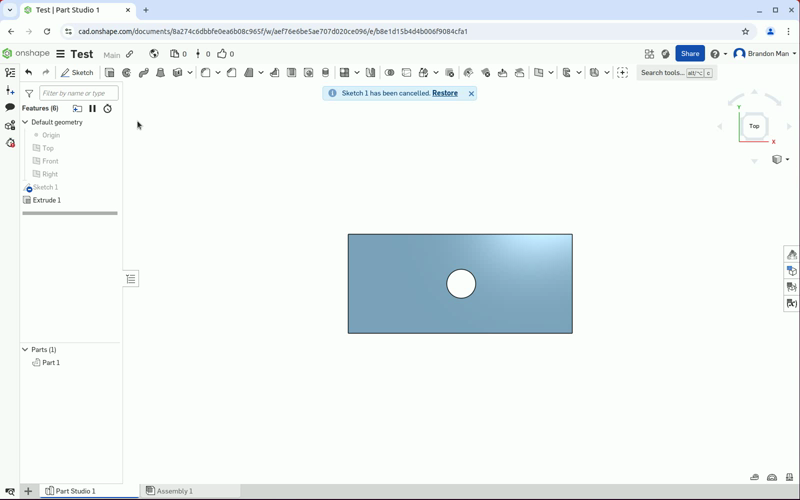
key(shift+h)
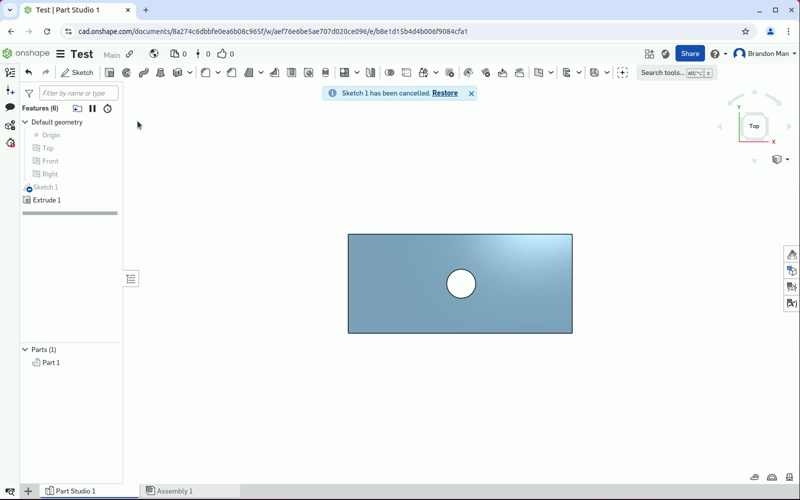
mouse_move(73, 189)
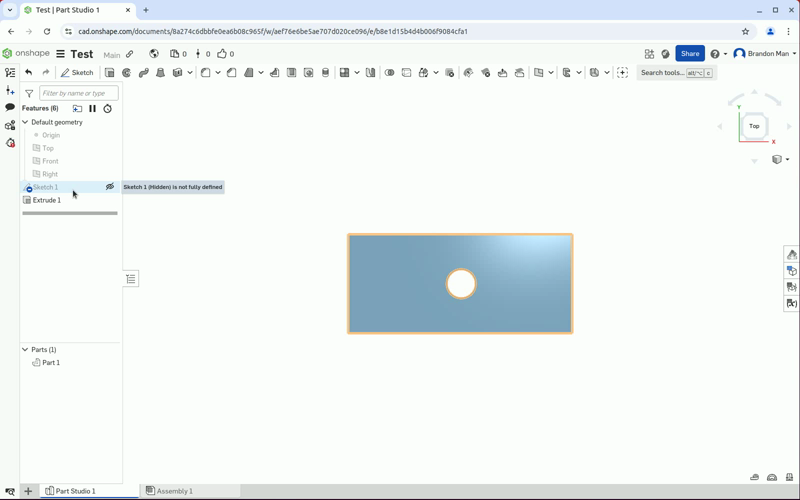
click(73, 189)
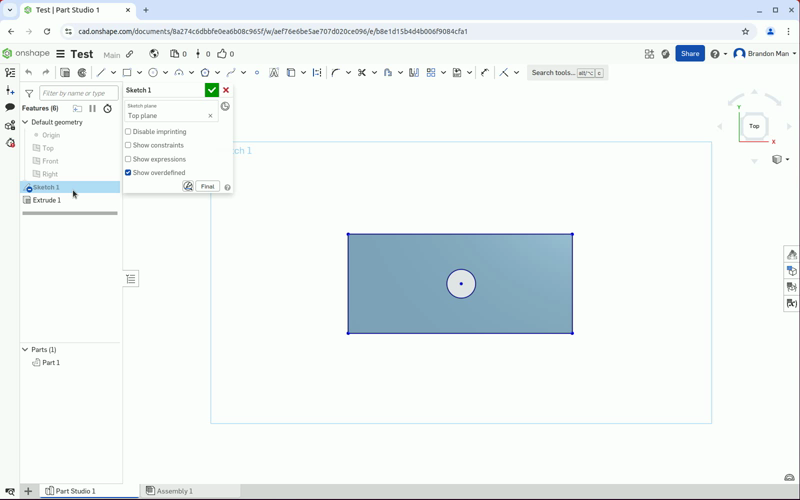
mouse_move(229, 92)
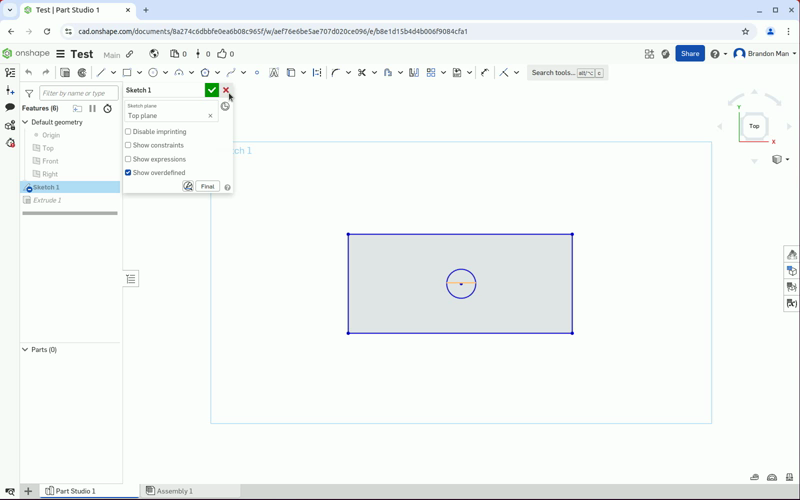
click(229, 92)
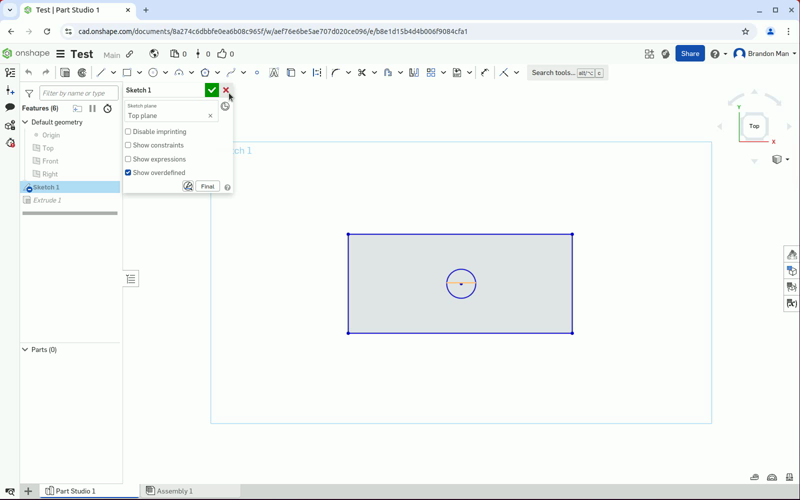
key(shift+s)
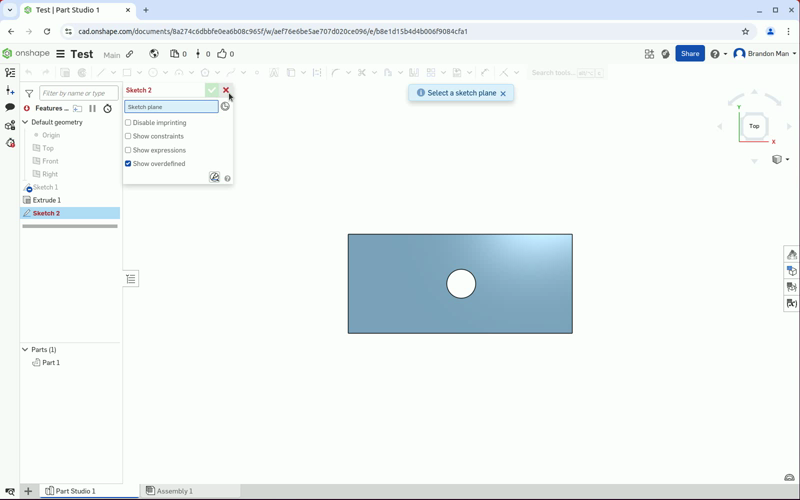
mouse_move(73, 150)
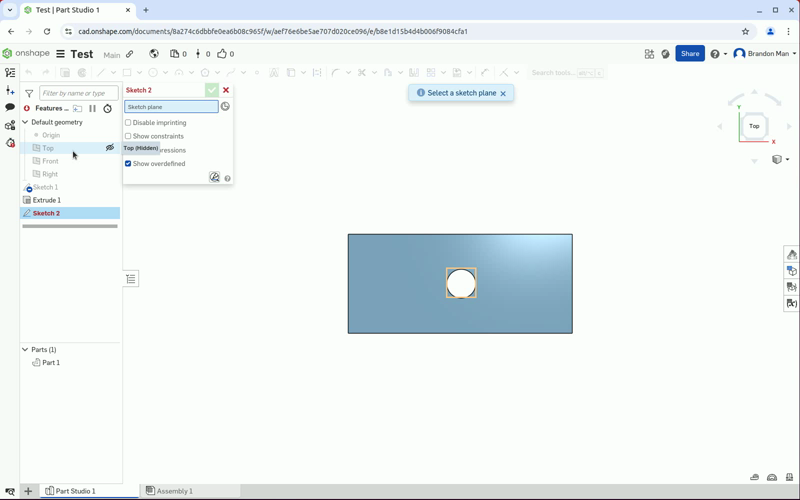
click(73, 150)
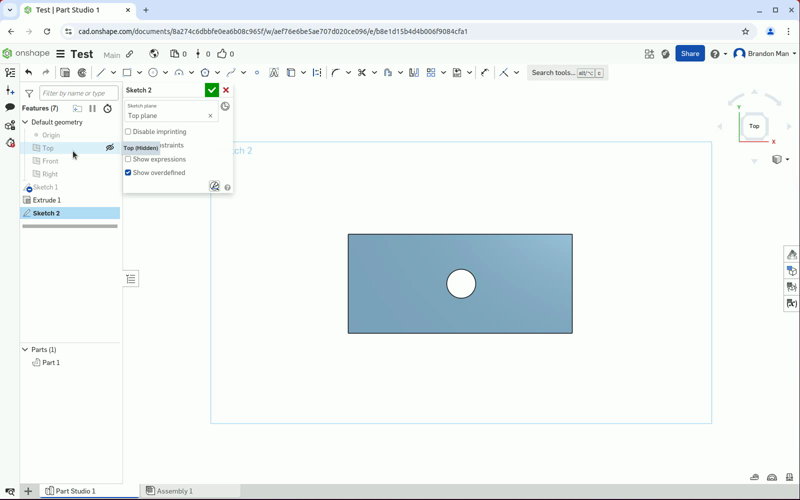
mouse_move(73, 352)
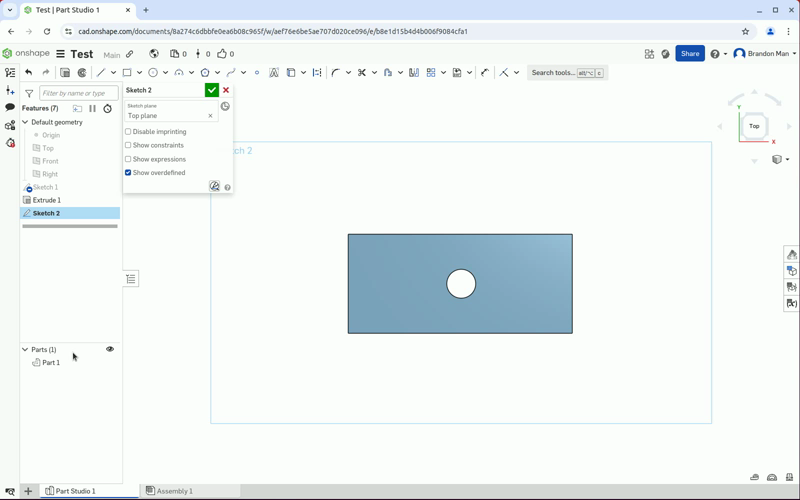
key(y)
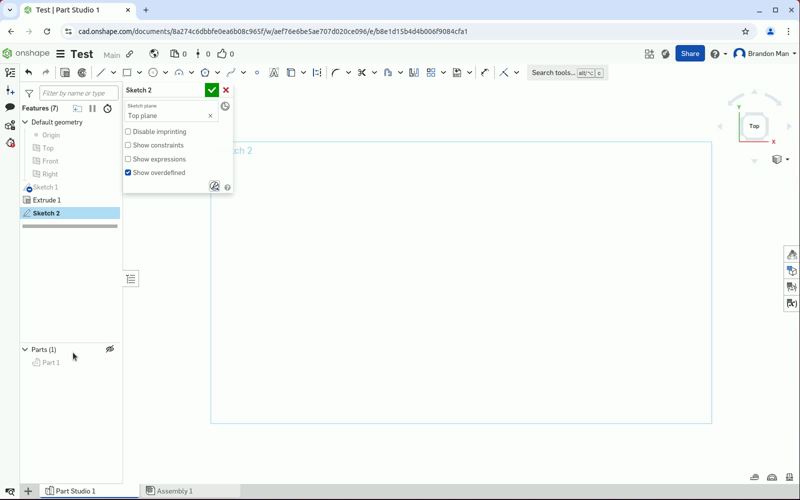
key(c)
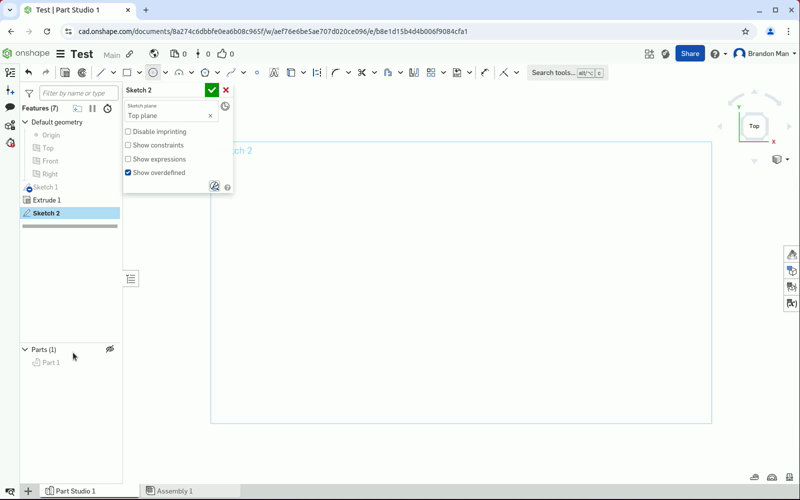
key_down(shift)
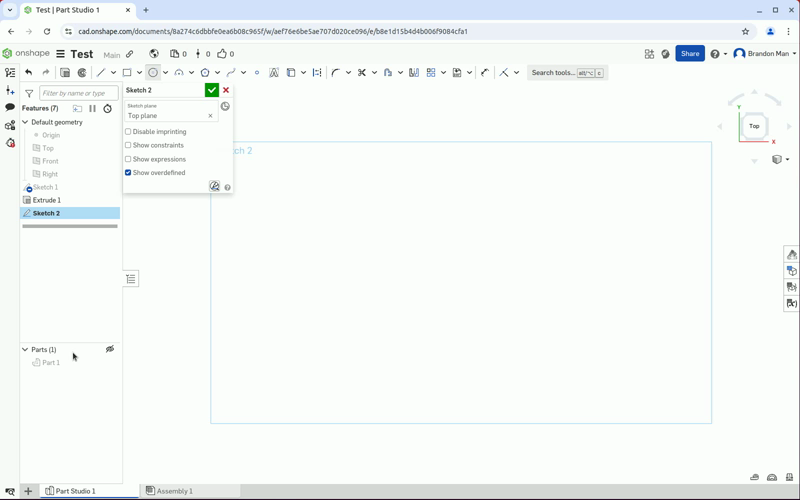
mouse_move(461, 282)
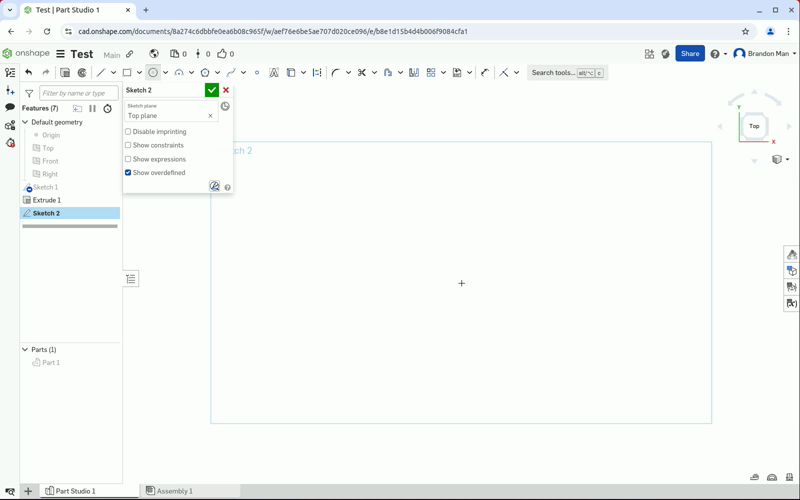
click(461, 282)
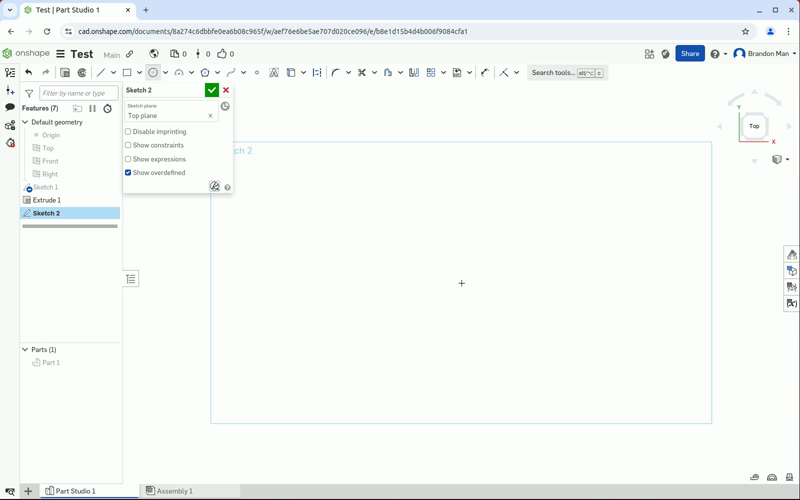
key_up(shift)
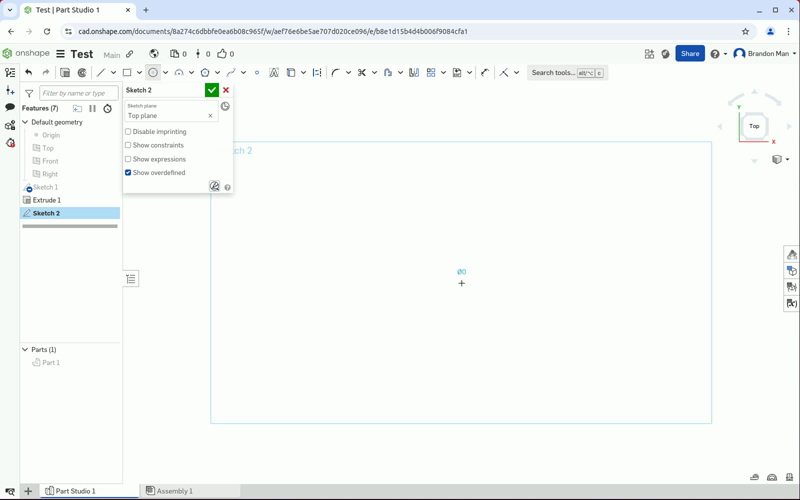
mouse_move(477, 282)
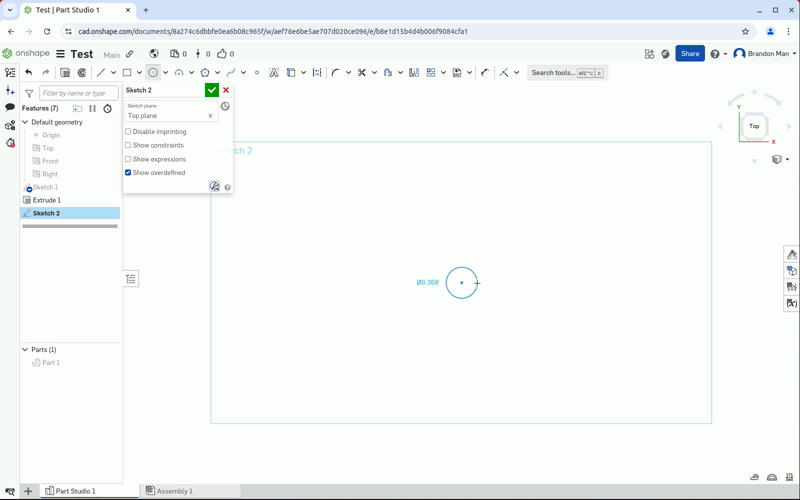
click(477, 282)
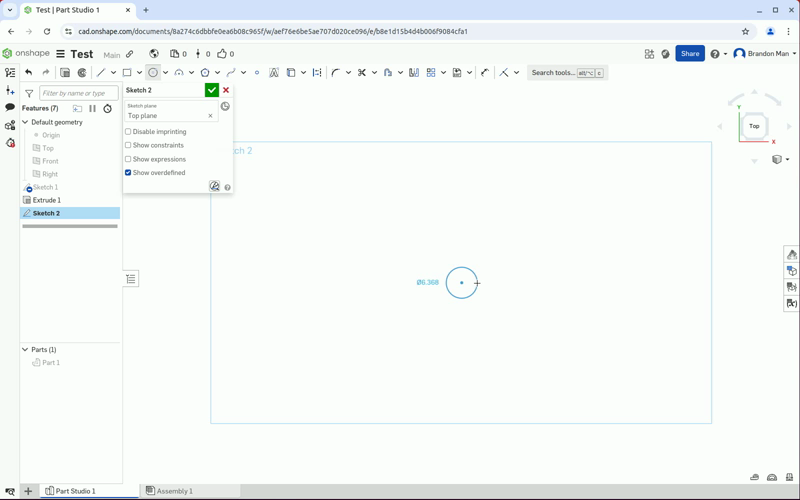
key(esc)
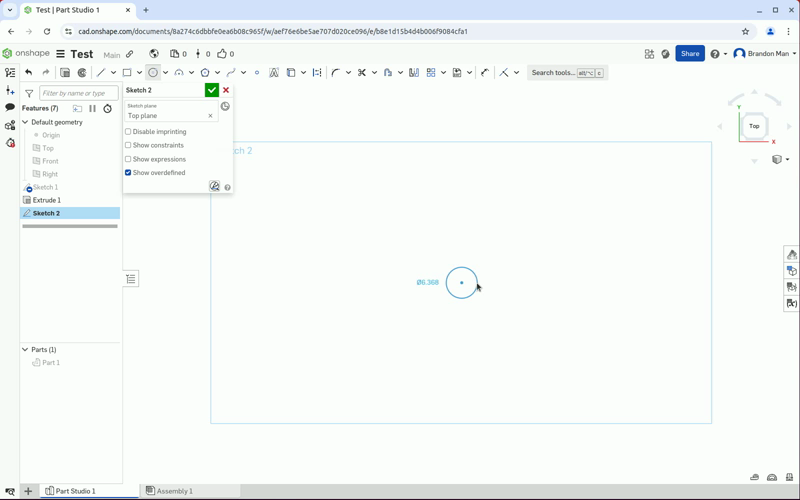
mouse_move(452, 274)
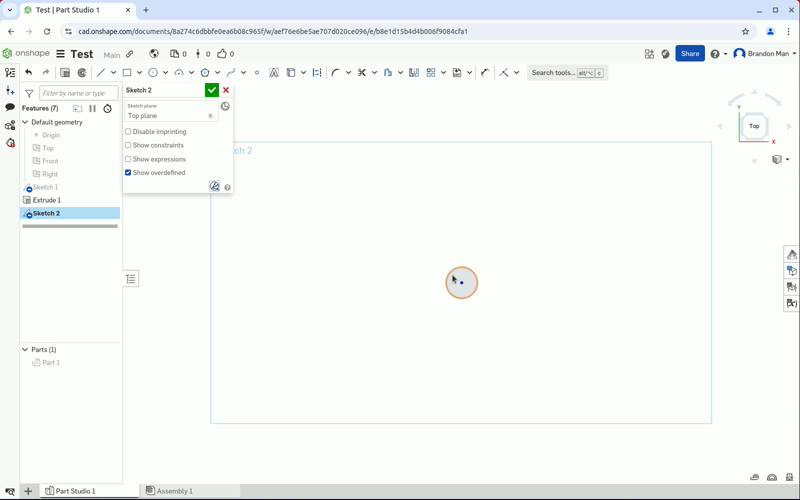
scroll(6)
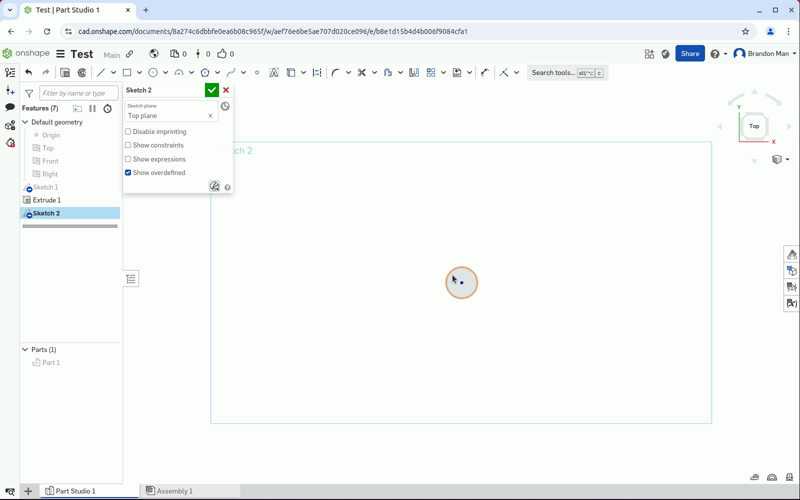
scroll(6)
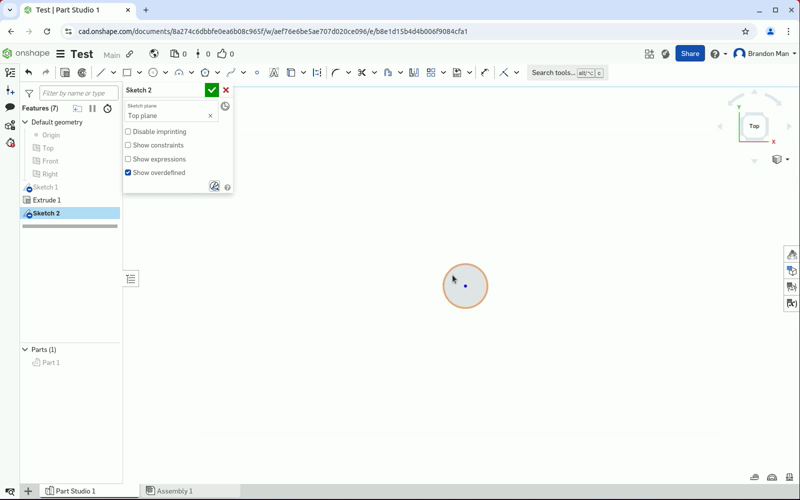
scroll(6)
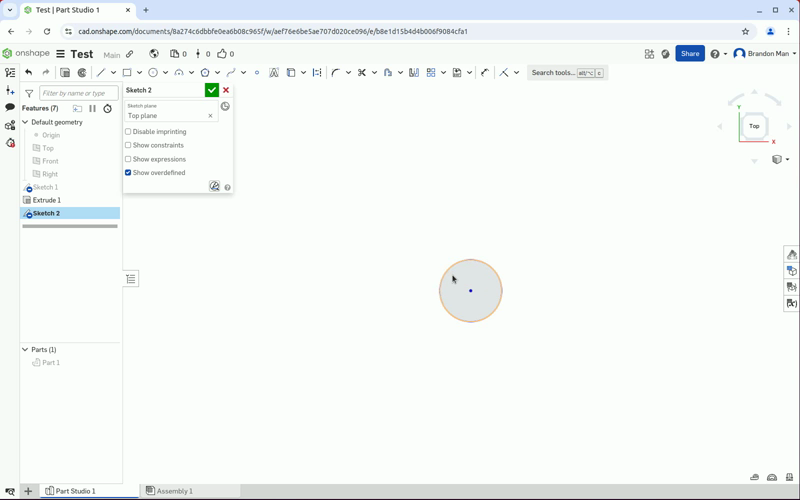
scroll(6)
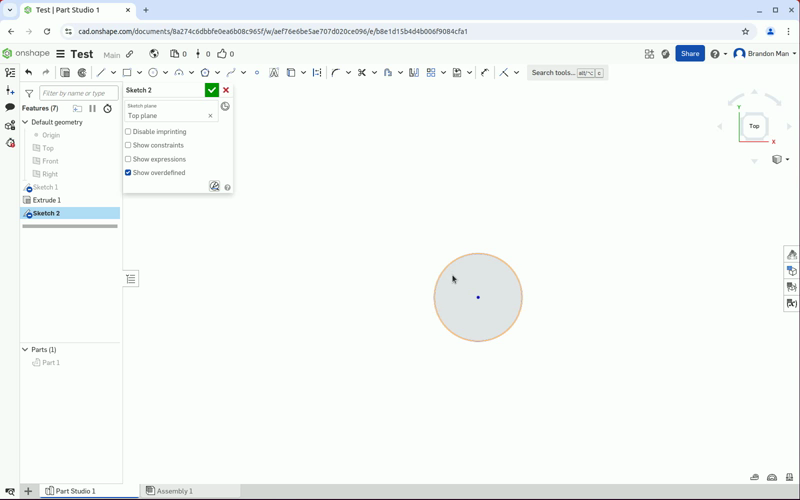
scroll(6)
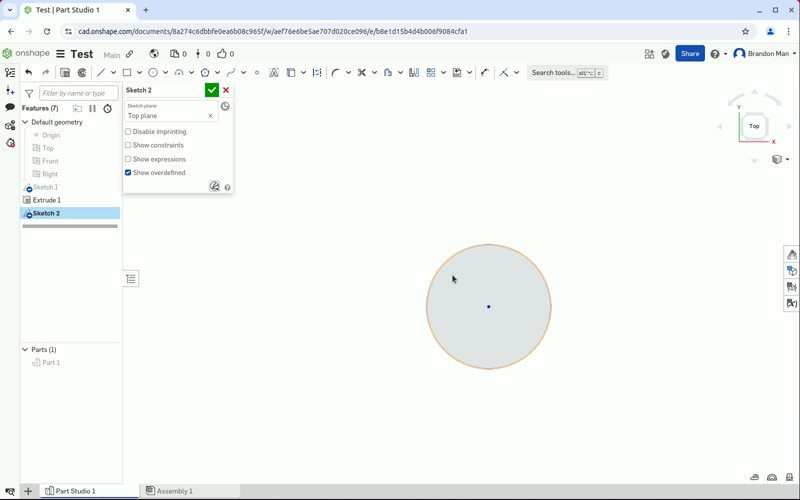
scroll(6)
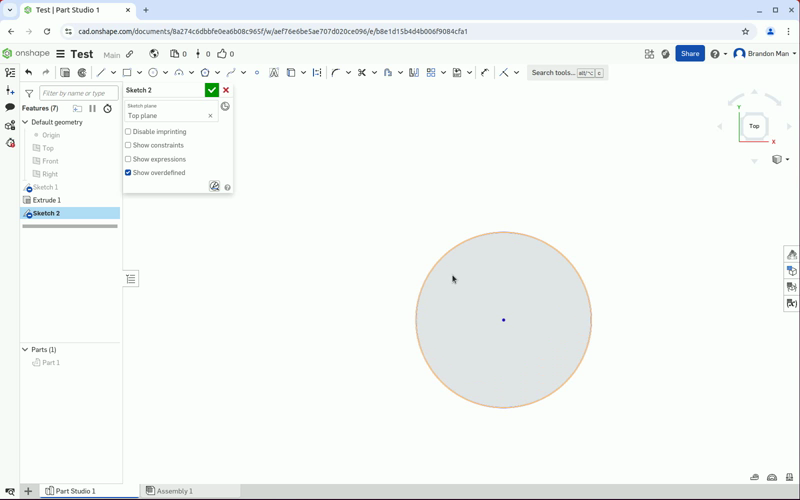
scroll(6)
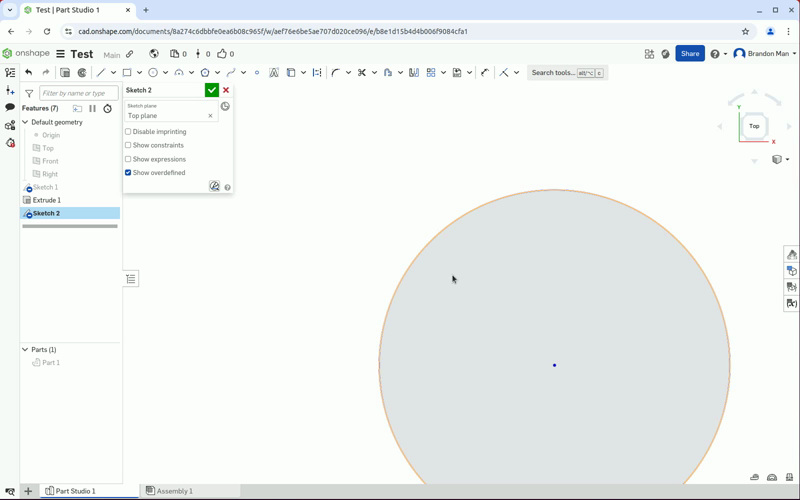
click(452, 274)
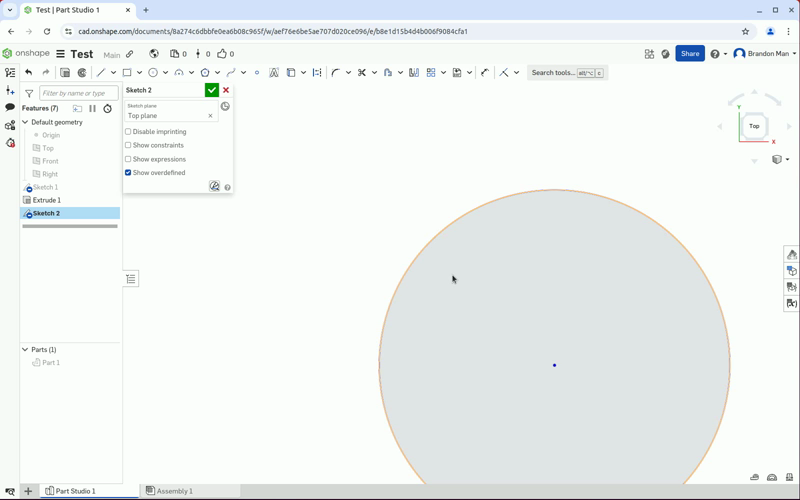
scroll(-6)
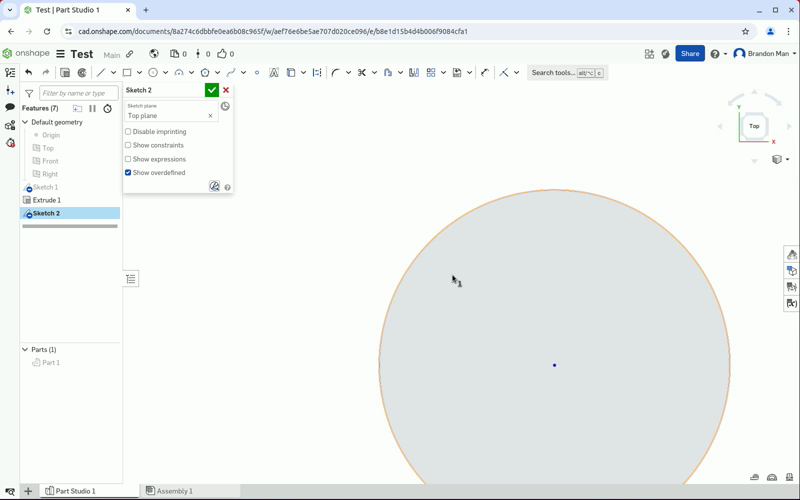
scroll(-6)
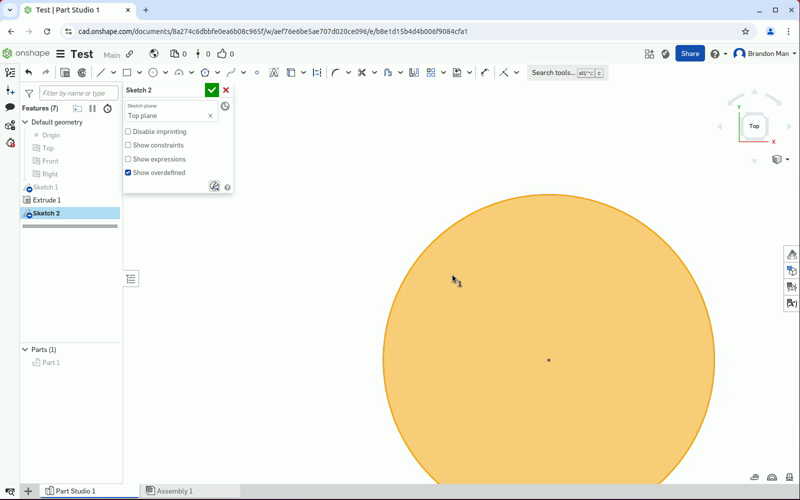
scroll(-6)
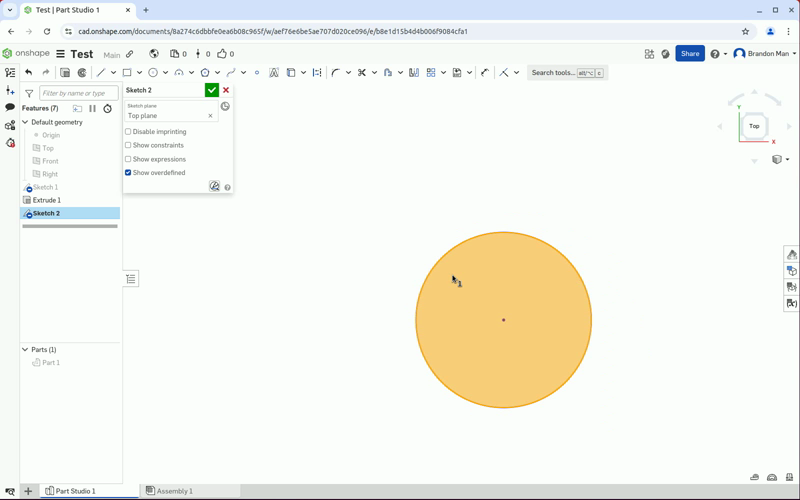
scroll(-6)
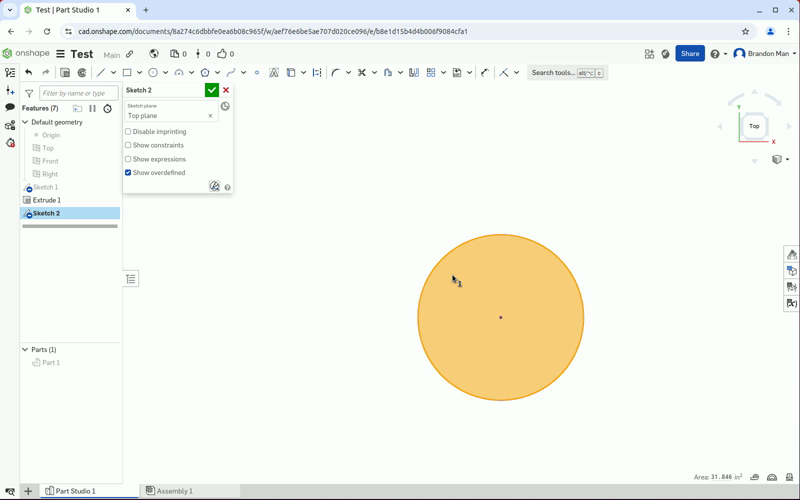
scroll(-6)
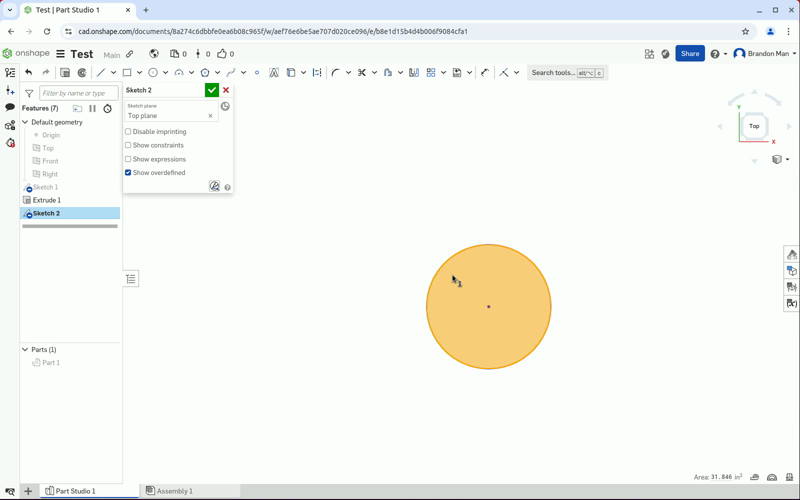
scroll(-6)
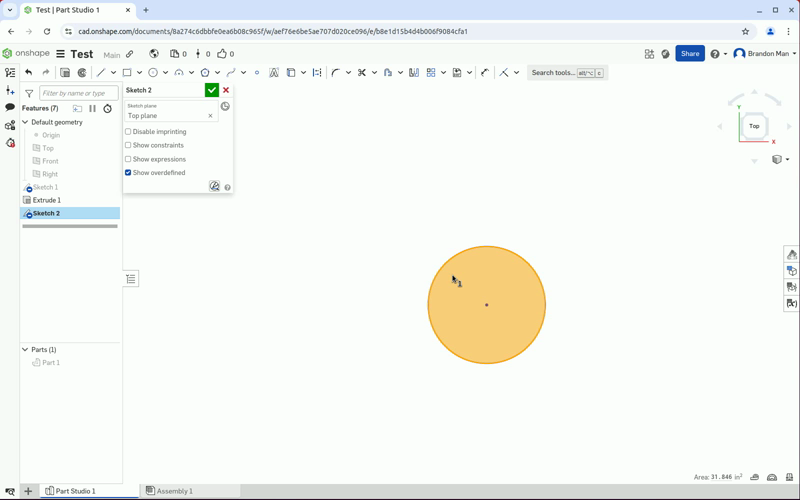
scroll(-6)
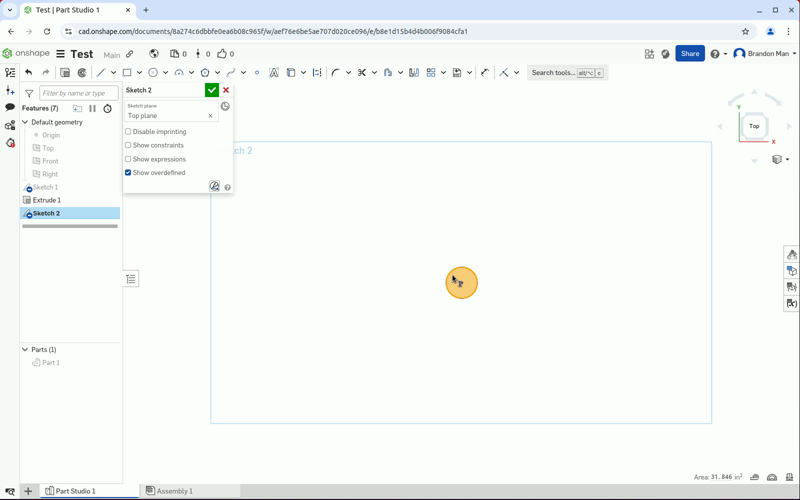
mouse_move(73, 352)
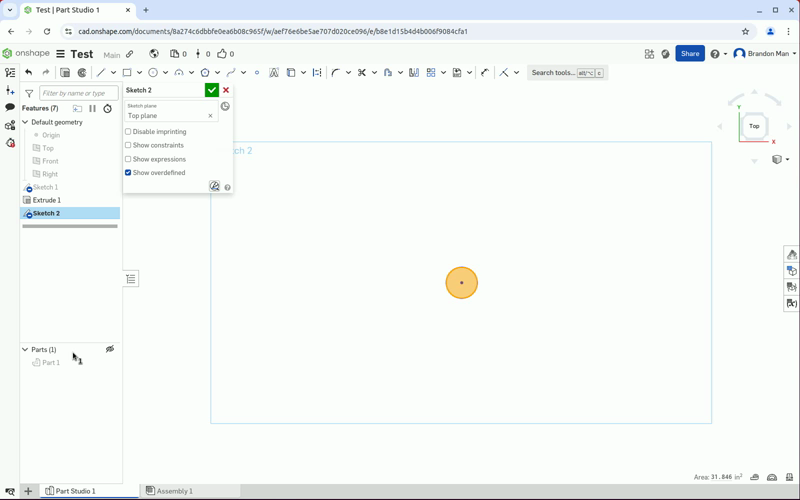
key(shift+y)
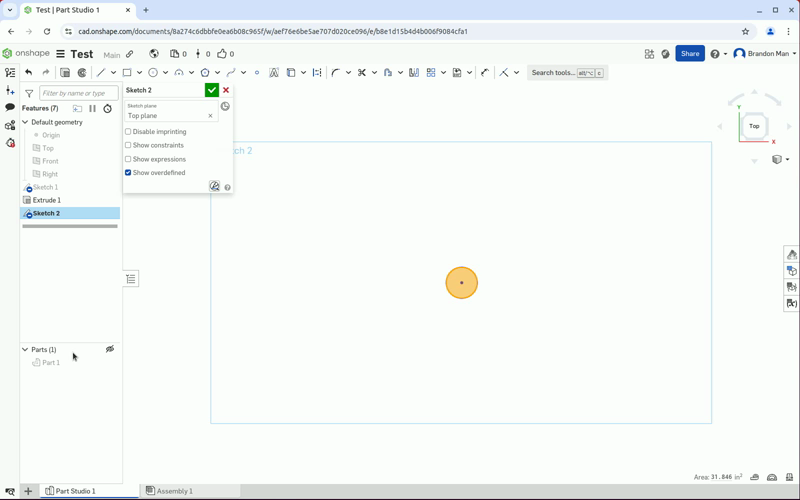
key(shift+e)
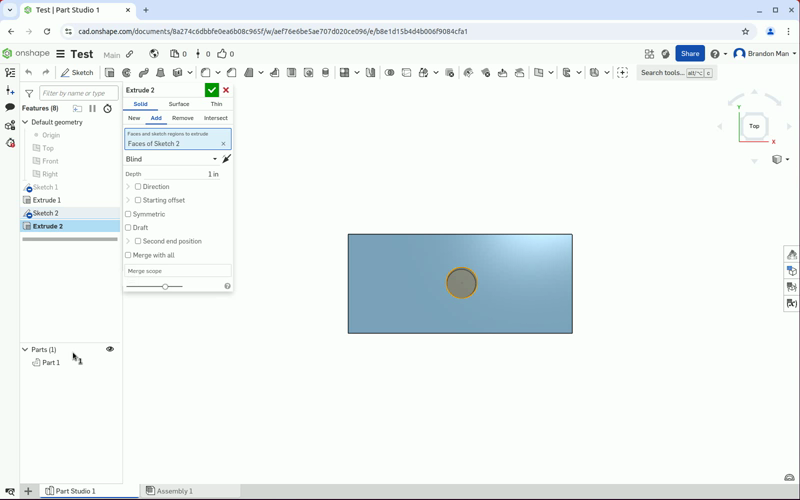
mouse_move(143, 106)
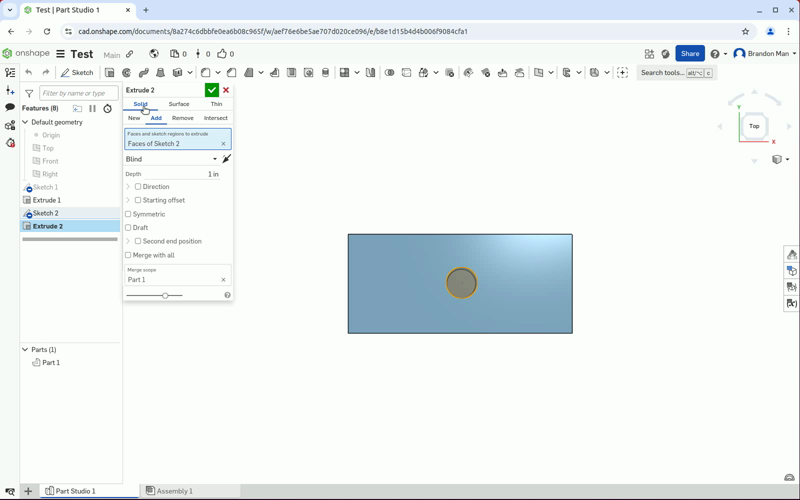
click(143, 106)
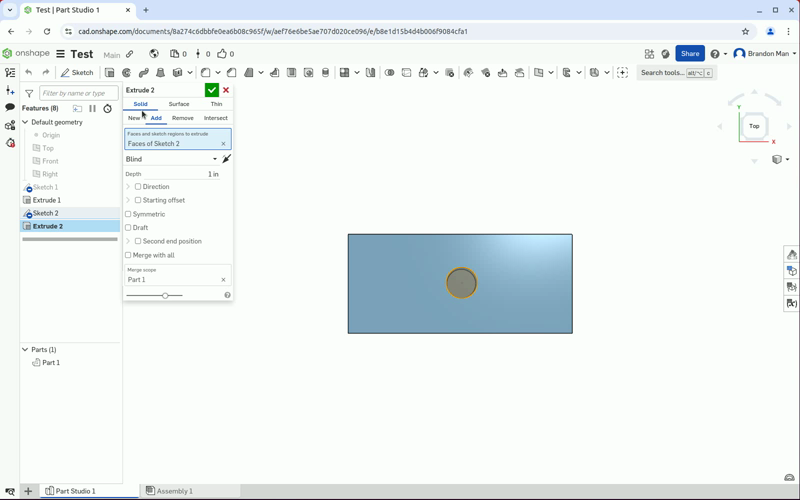
mouse_move(137, 120)
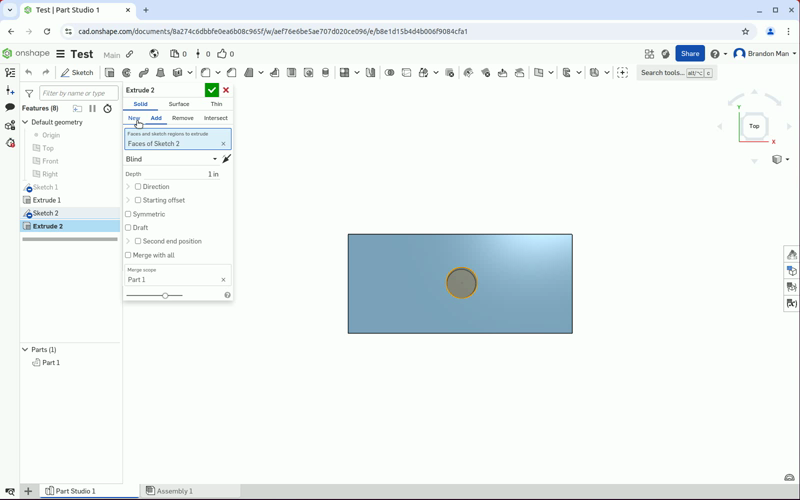
click(137, 120)
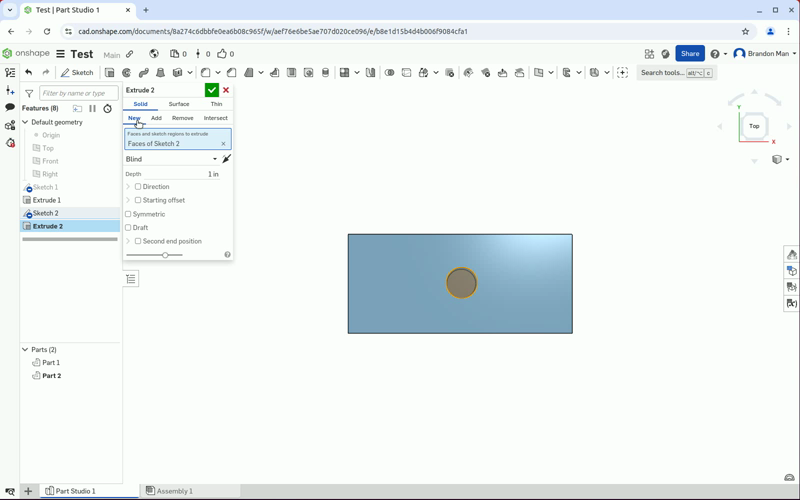
key(tab, 4)
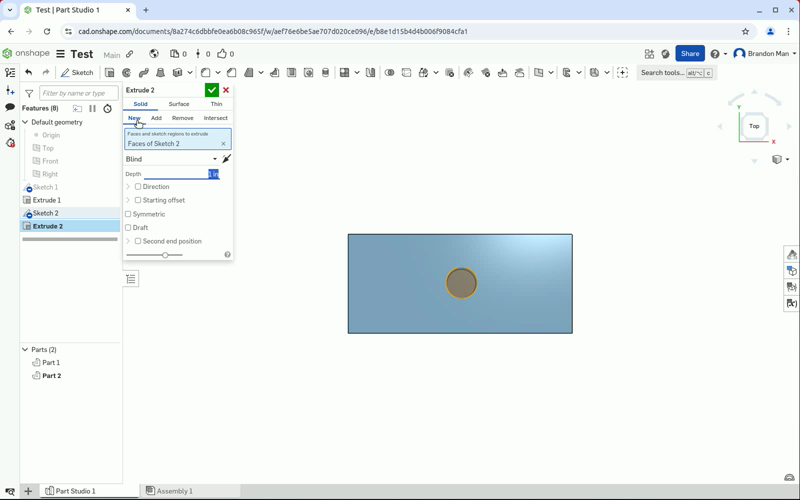
text(5.536)
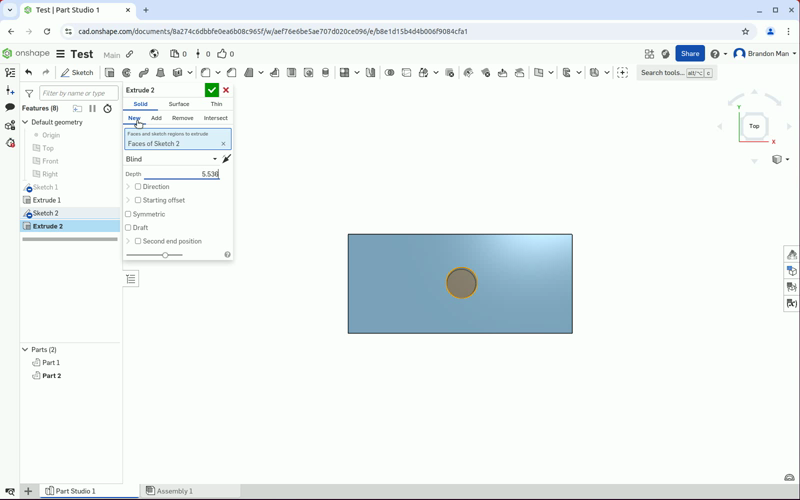
key(enter)
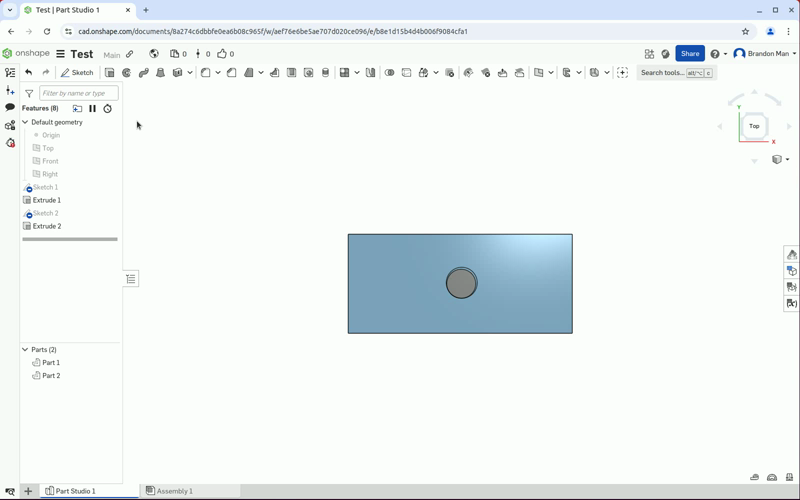
key(shift+h)
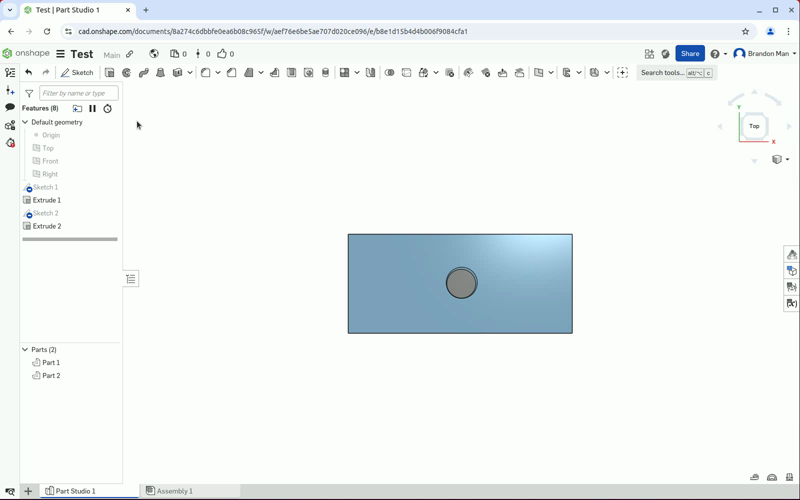
key(shift+h)
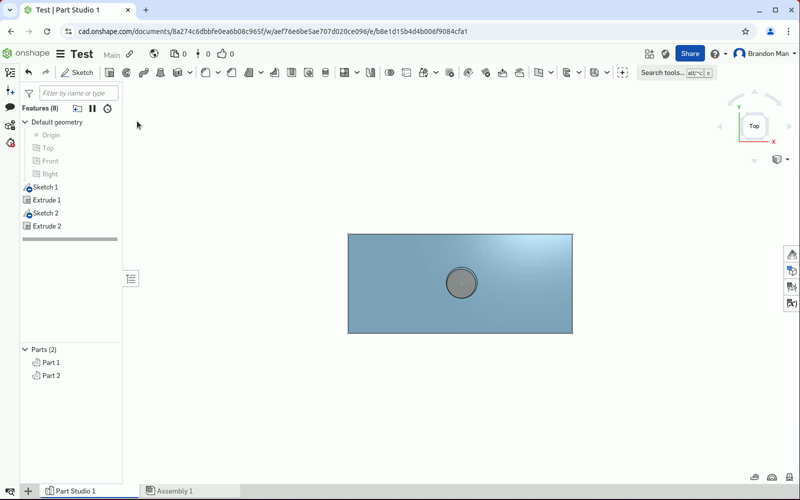
key(shift+7)
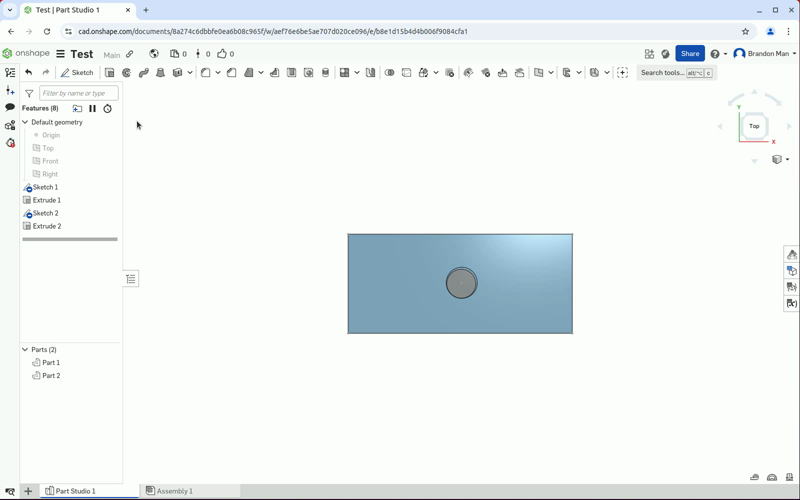
key(up, 3)
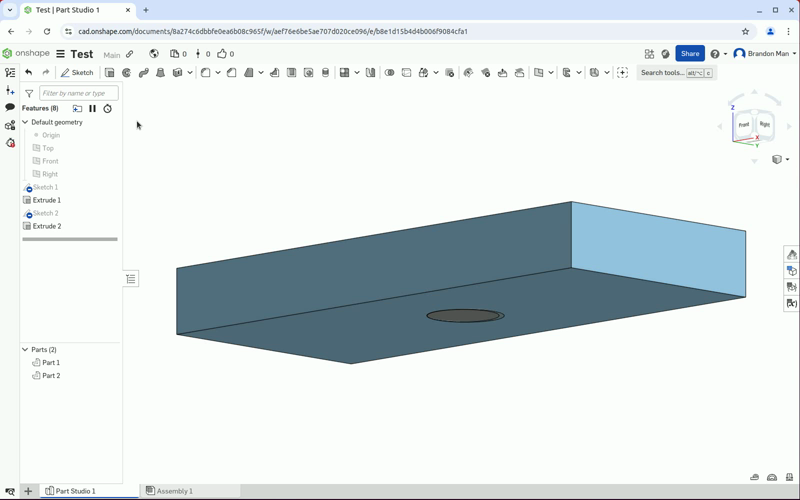
key(left, 3)
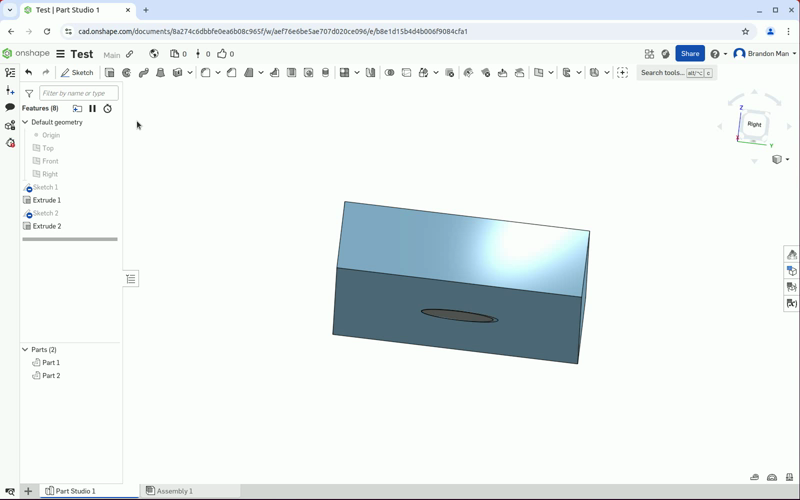
key(right, 3)
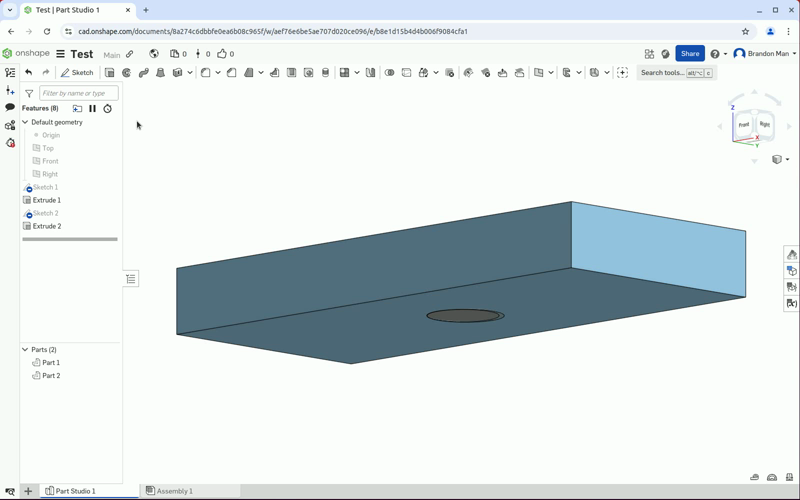
key(down, 3)
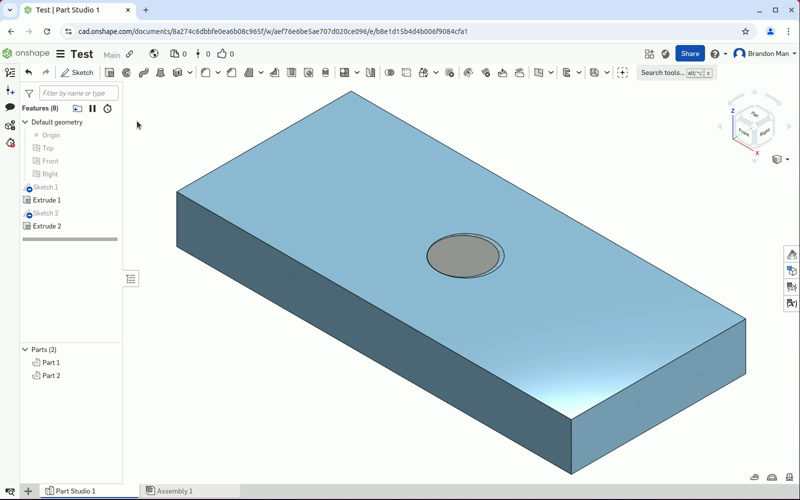
mouse_move(73, 189)
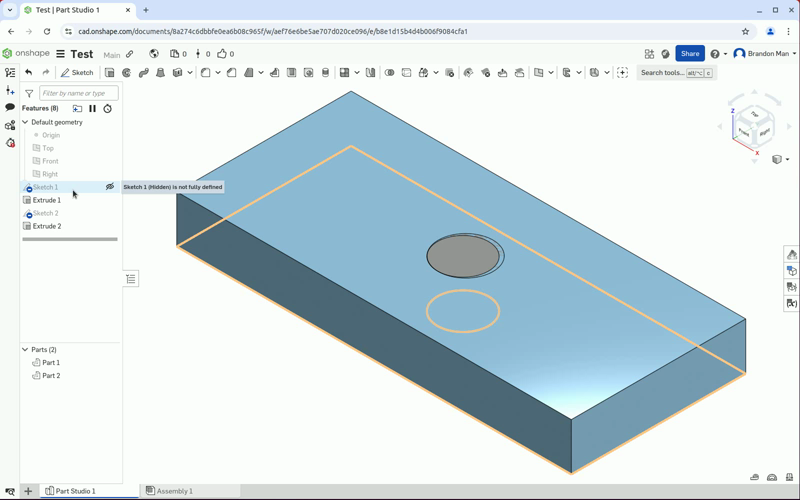
click(73, 189)